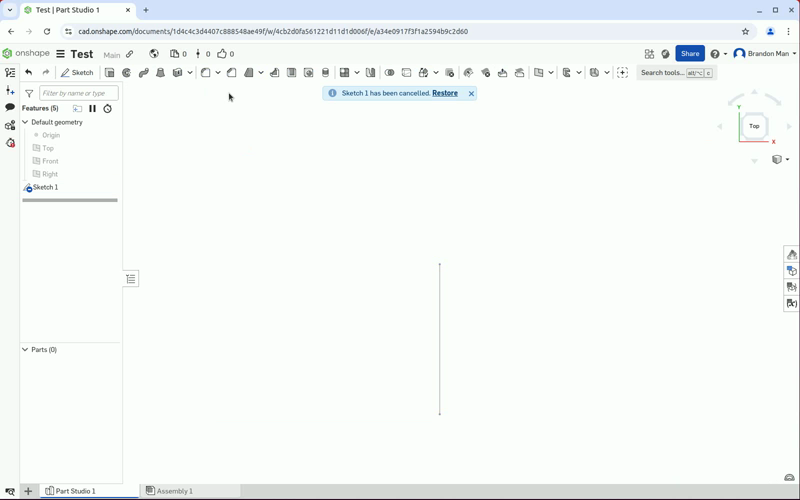
key(shift+h)
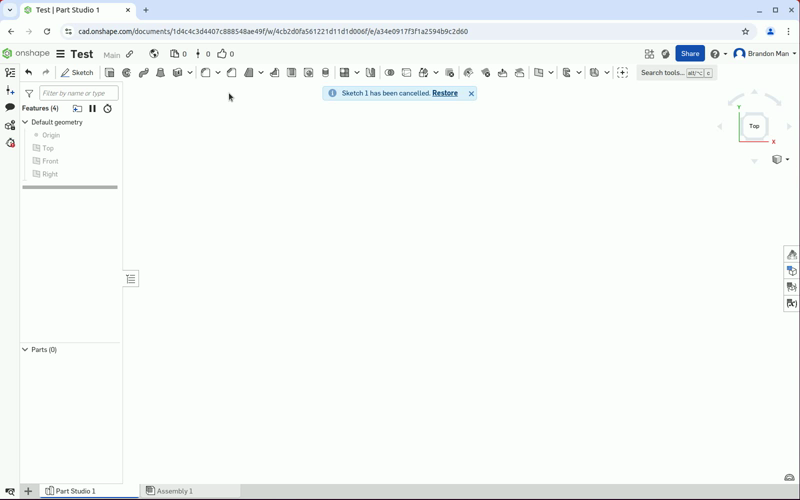
key(shift+s)
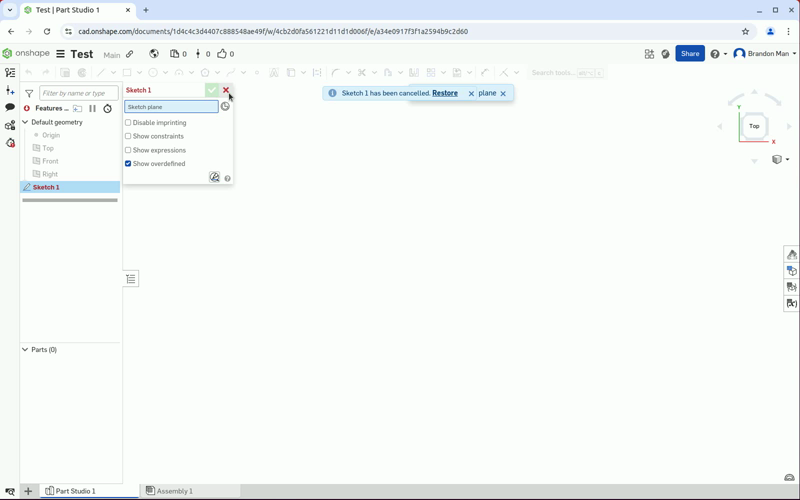
mouse_move(73, 150)
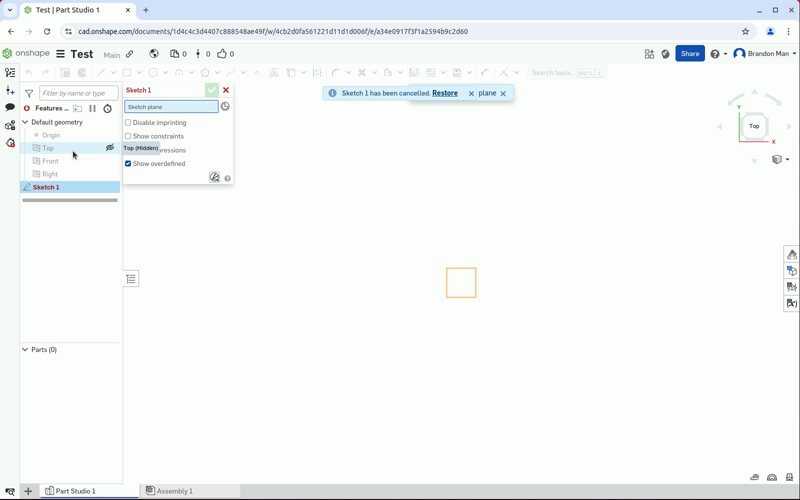
click(73, 150)
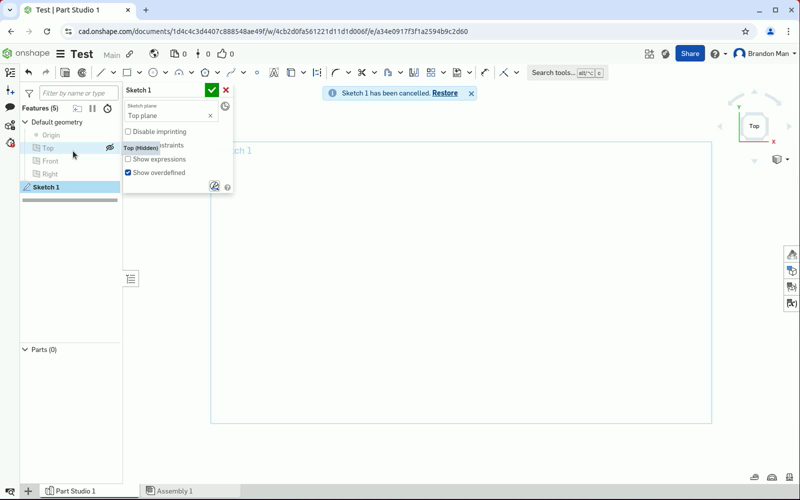
mouse_move(73, 352)
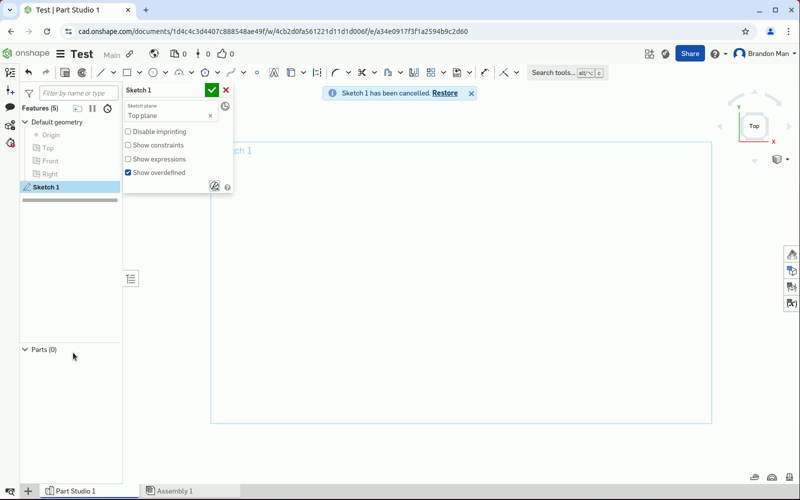
key(y)
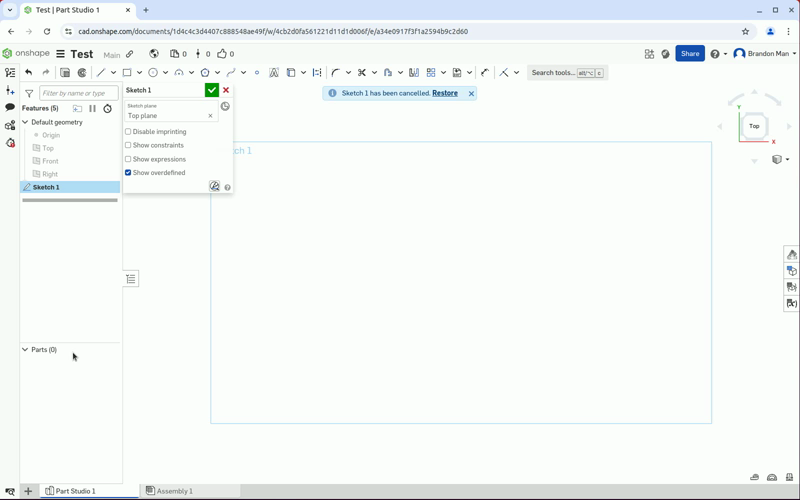
key(l)
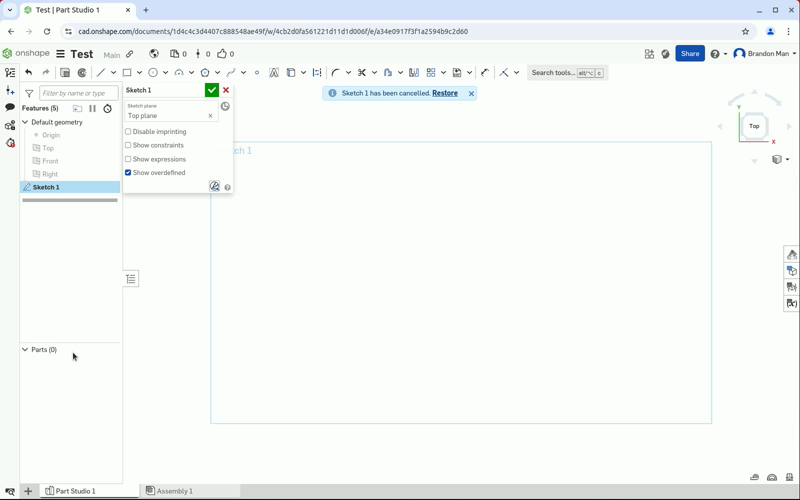
key_down(shift)
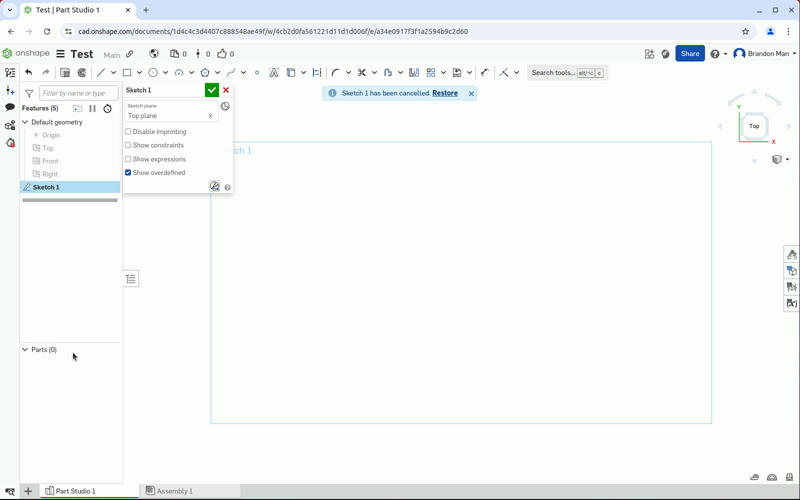
mouse_move(444, 282)
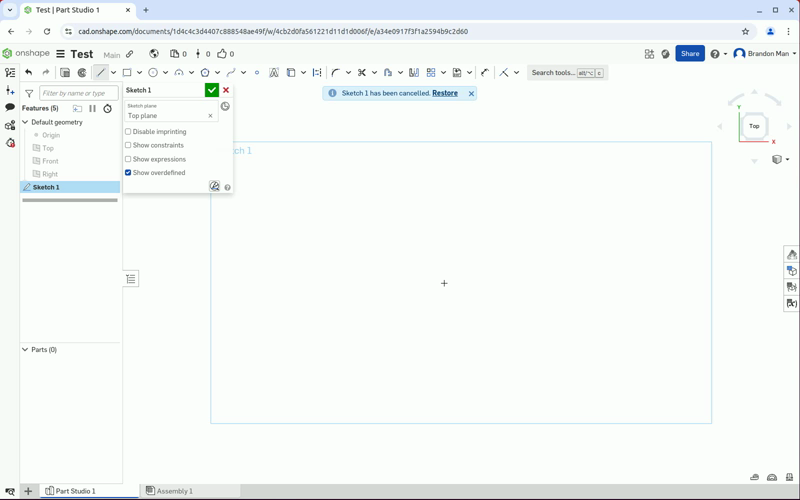
click(444, 282)
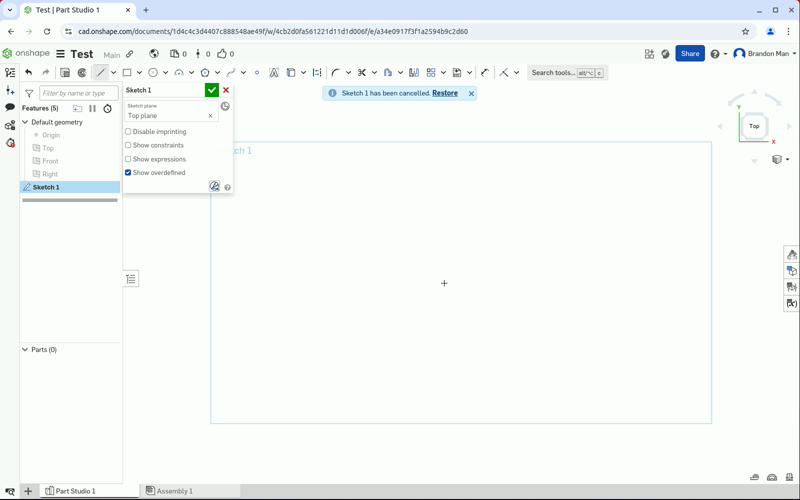
key_up(shift)
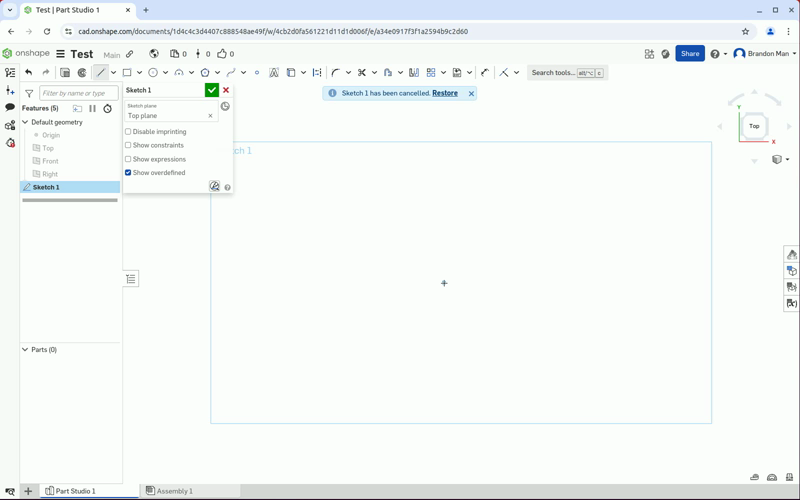
key_down(shift)
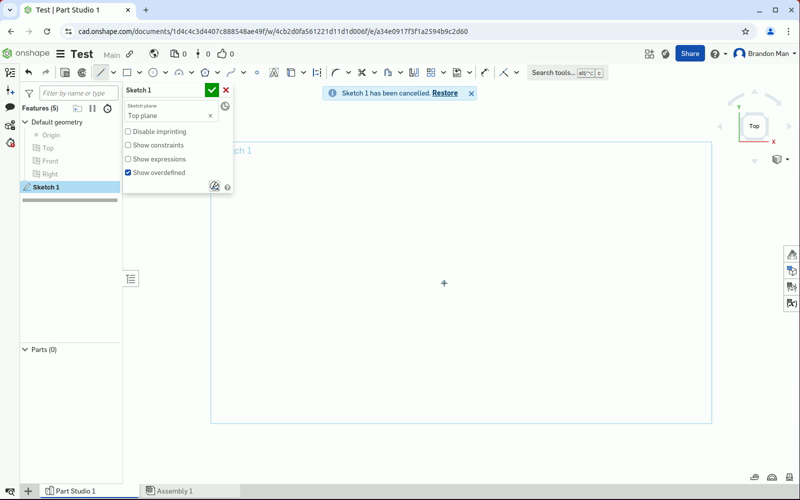
mouse_move(474, 282)
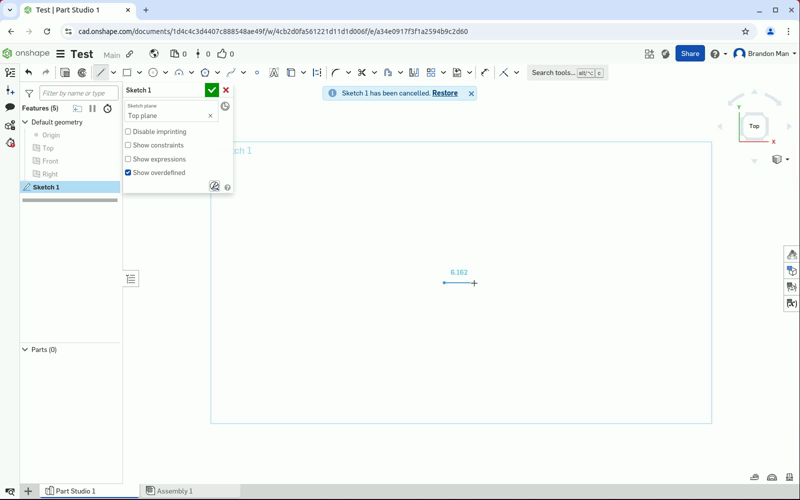
mouse_move(453, 297)
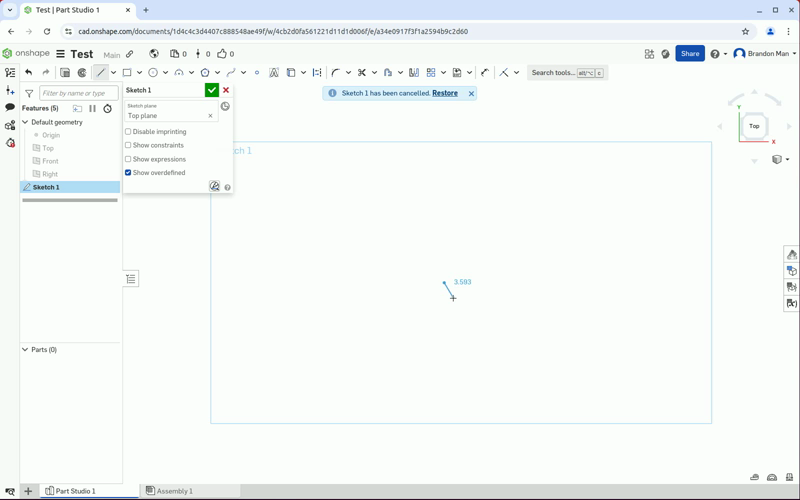
click(453, 297)
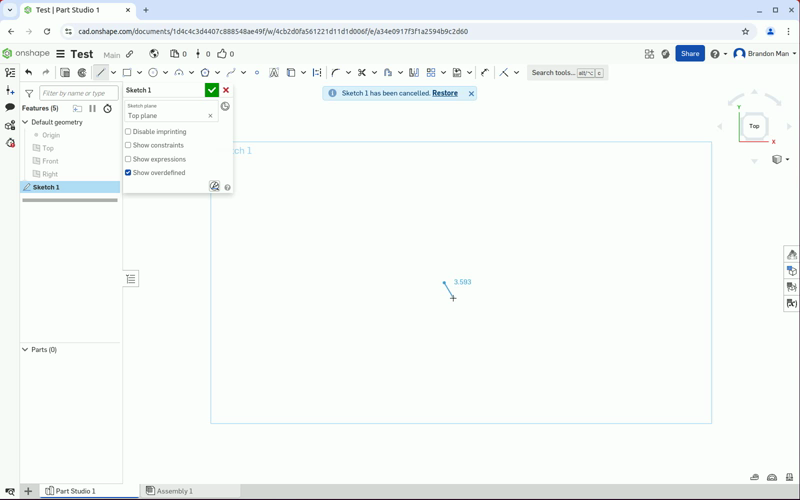
key_up(shift)
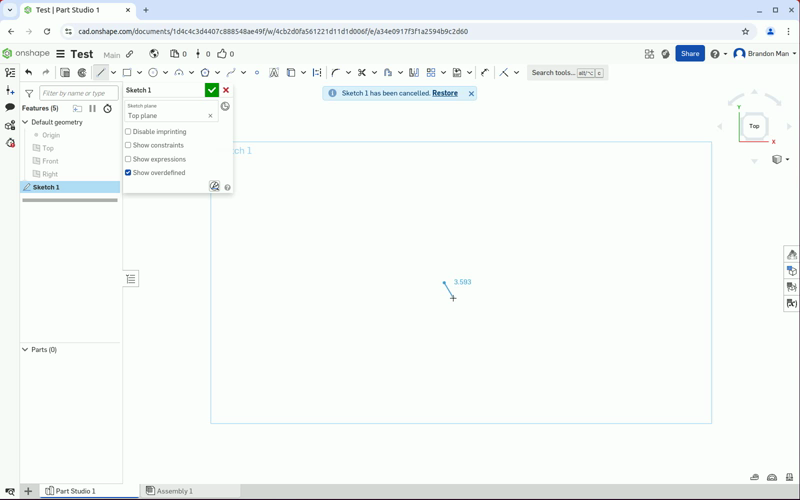
key_down(shift)
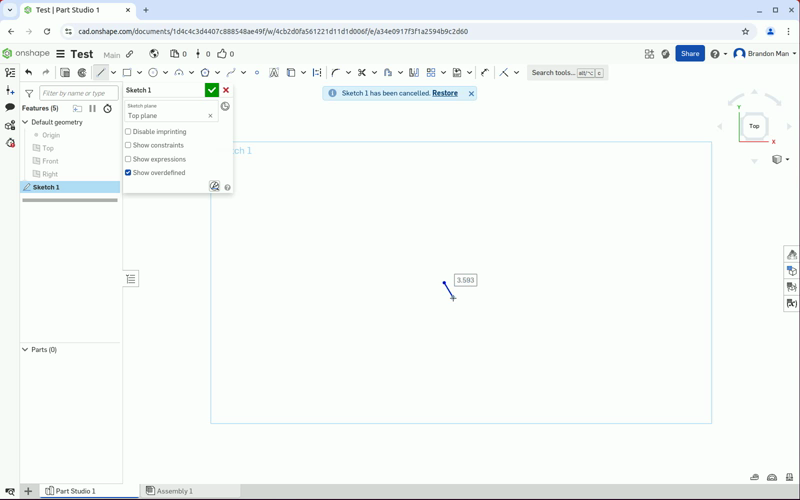
mouse_move(483, 297)
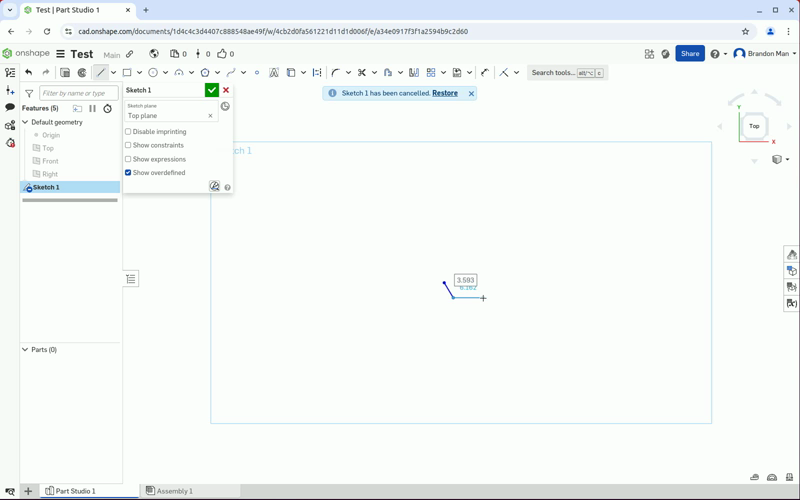
mouse_move(470, 297)
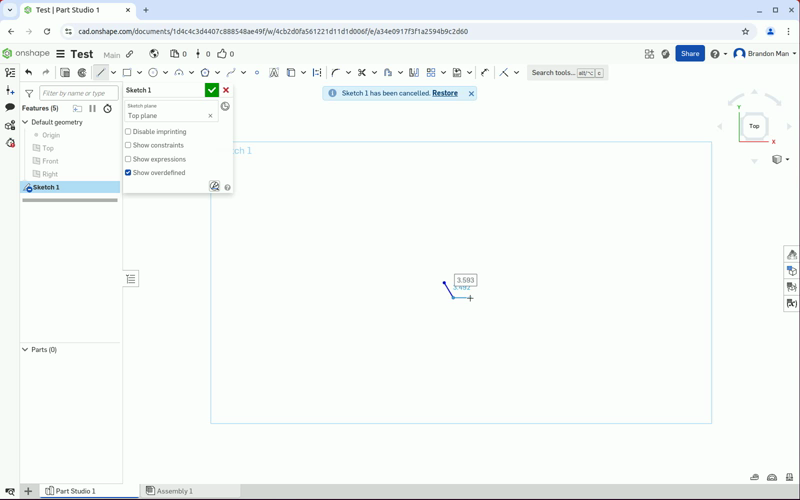
click(470, 297)
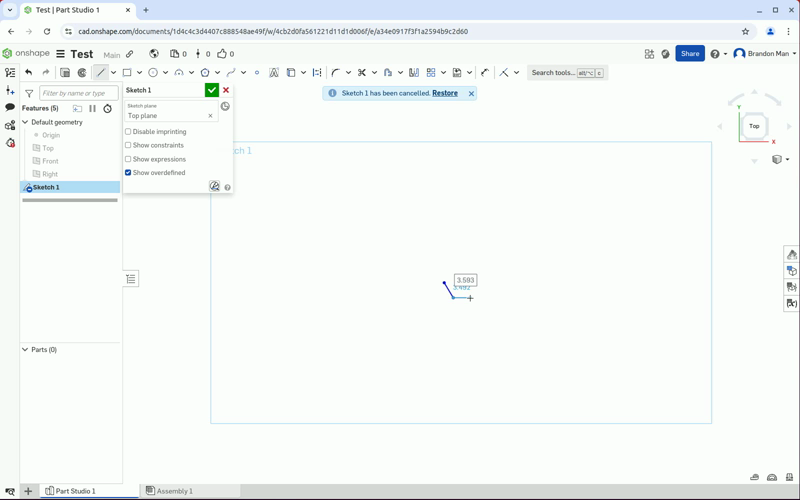
key_up(shift)
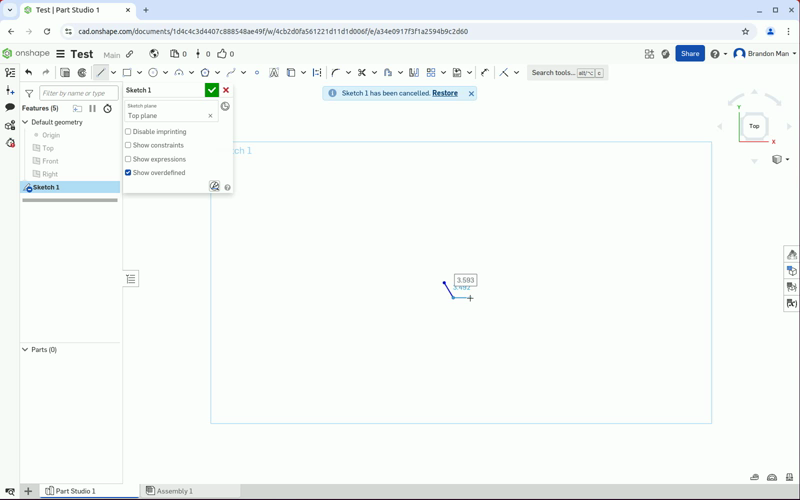
key_down(shift)
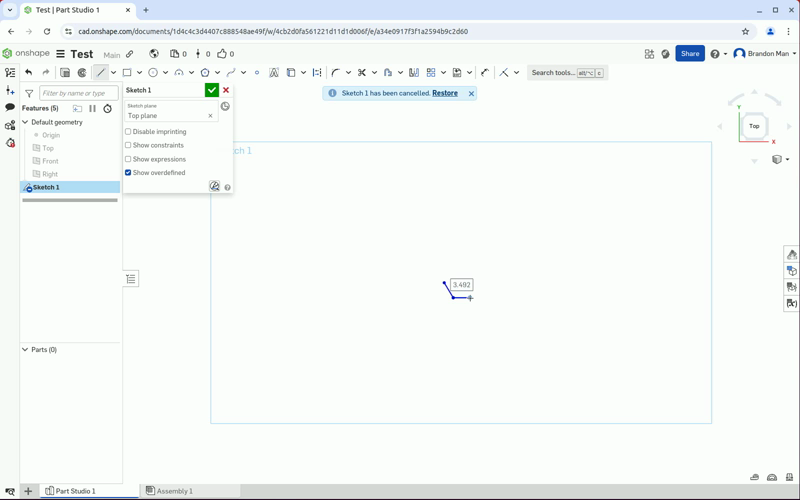
mouse_move(500, 297)
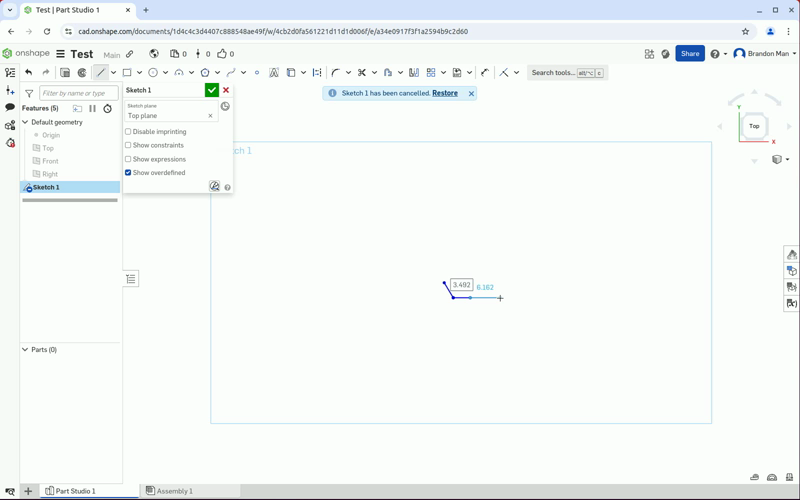
mouse_move(479, 282)
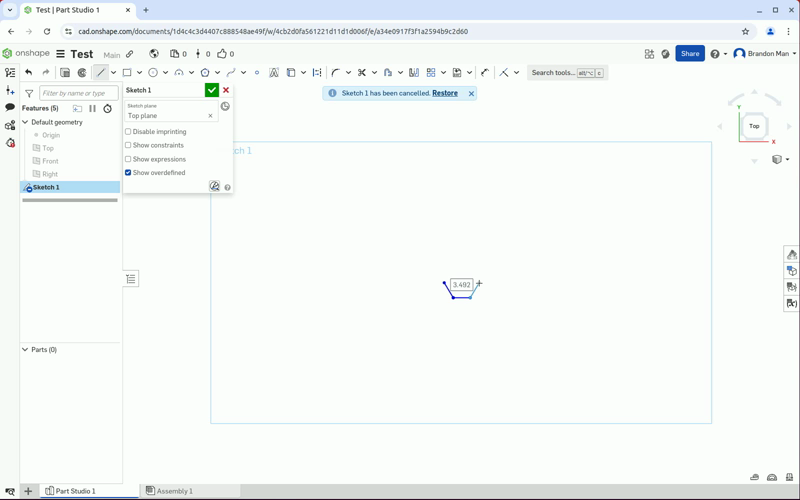
click(479, 282)
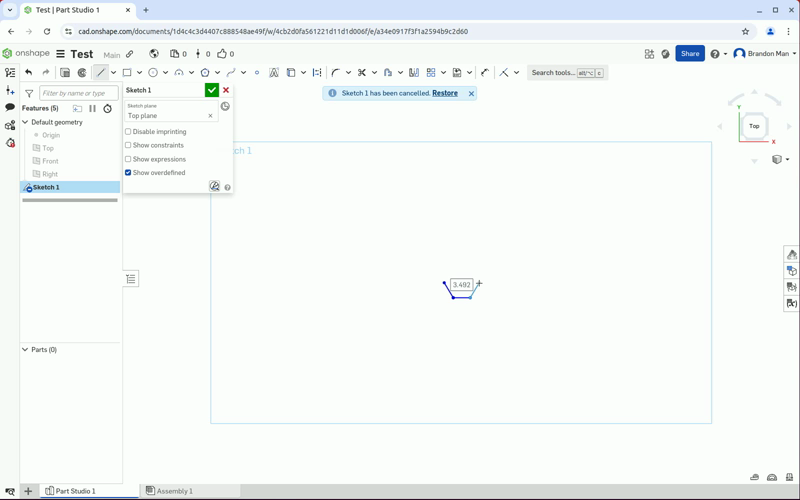
key_up(shift)
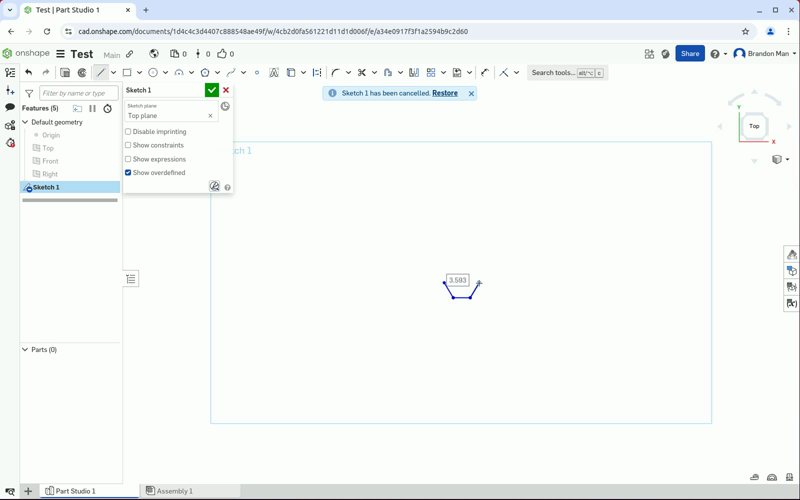
key_down(shift)
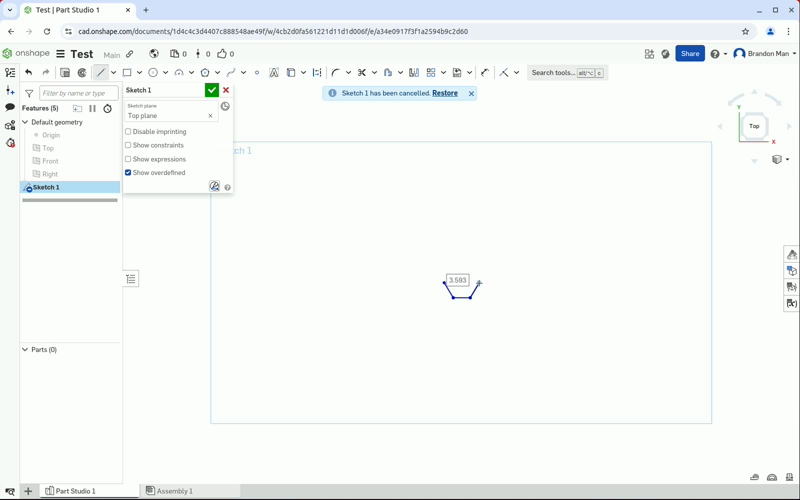
mouse_move(509, 282)
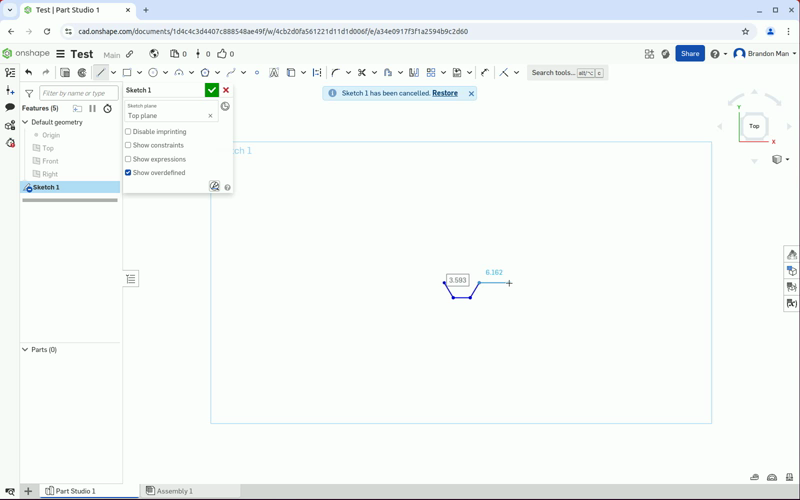
mouse_move(470, 267)
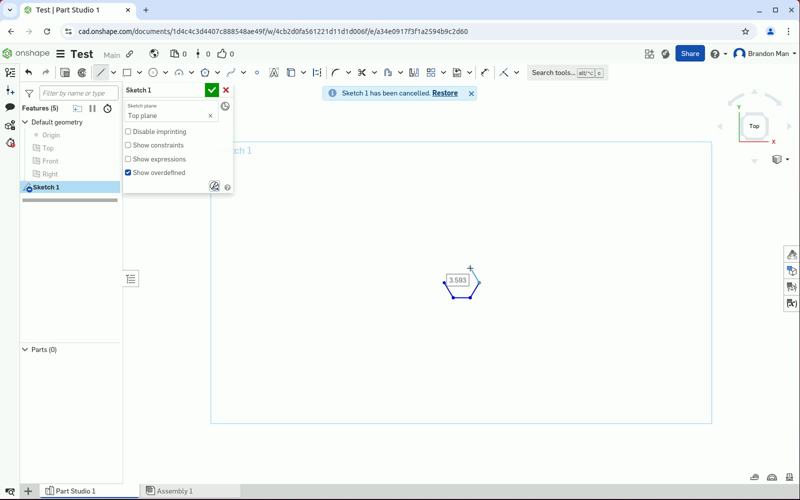
click(470, 267)
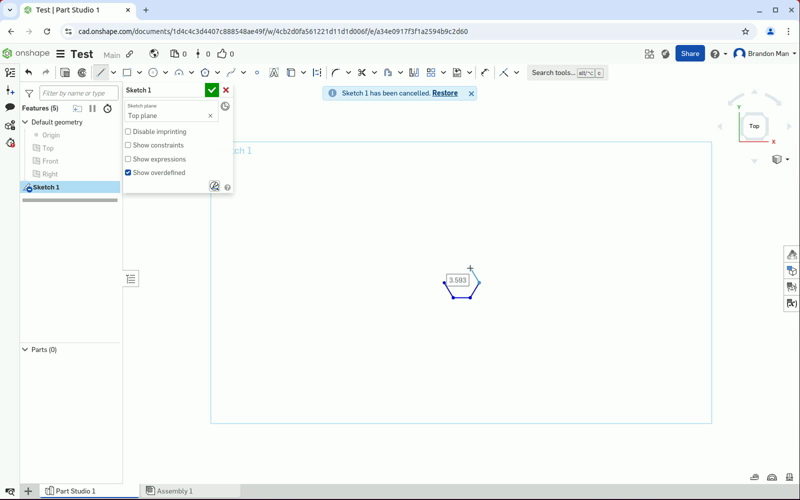
key_up(shift)
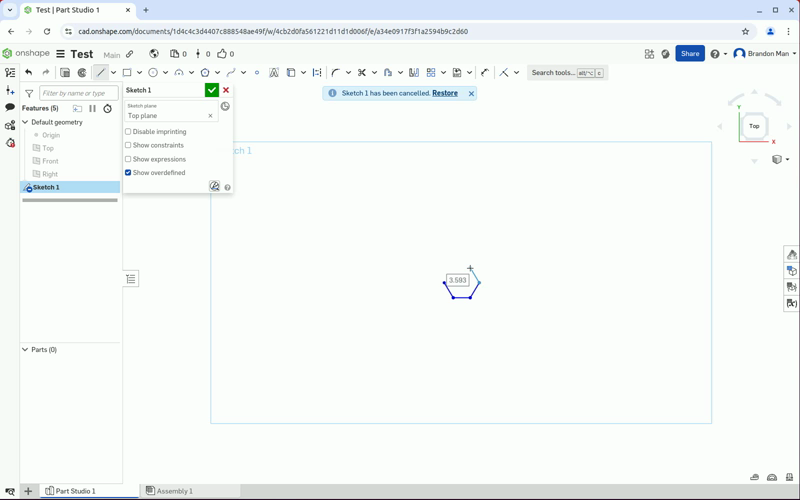
key_down(shift)
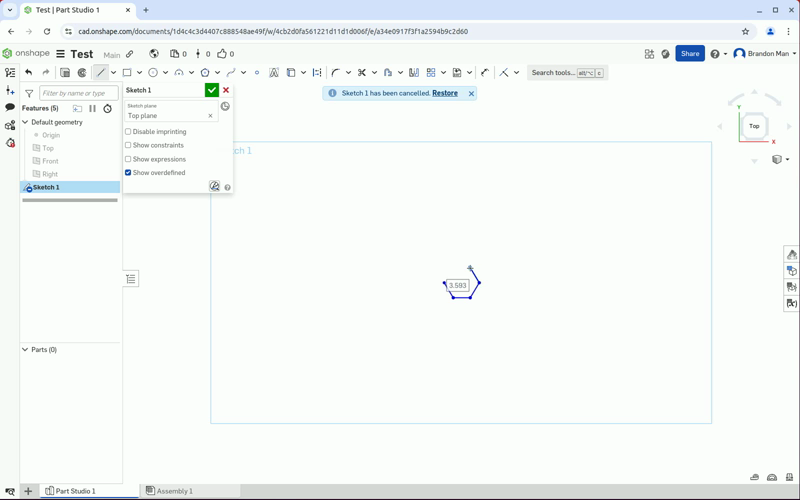
mouse_move(500, 267)
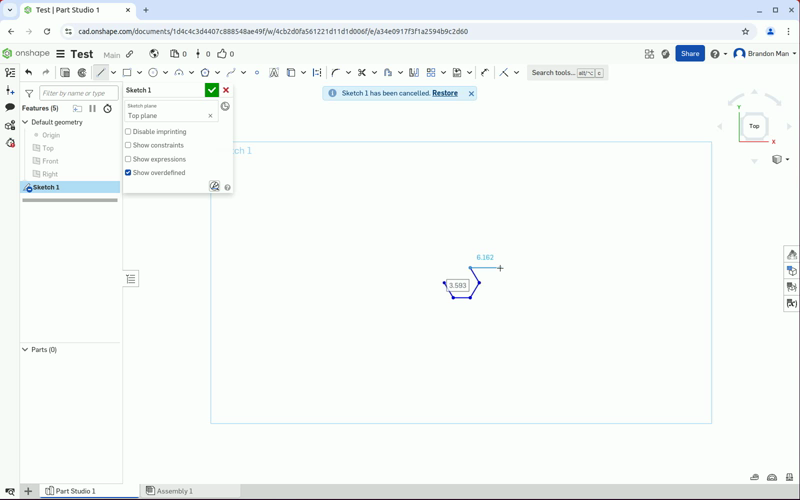
mouse_move(453, 267)
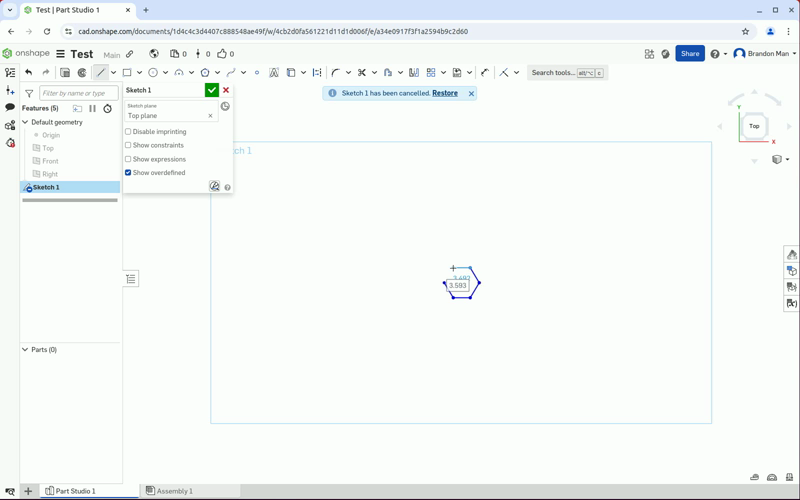
click(453, 267)
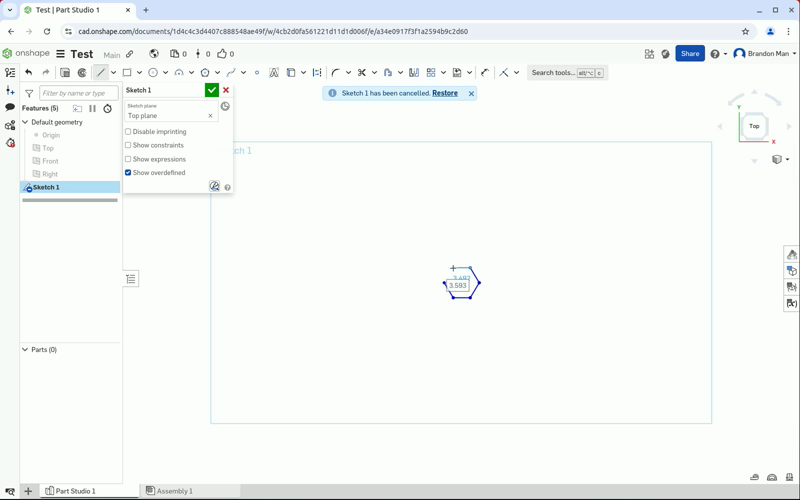
key_up(shift)
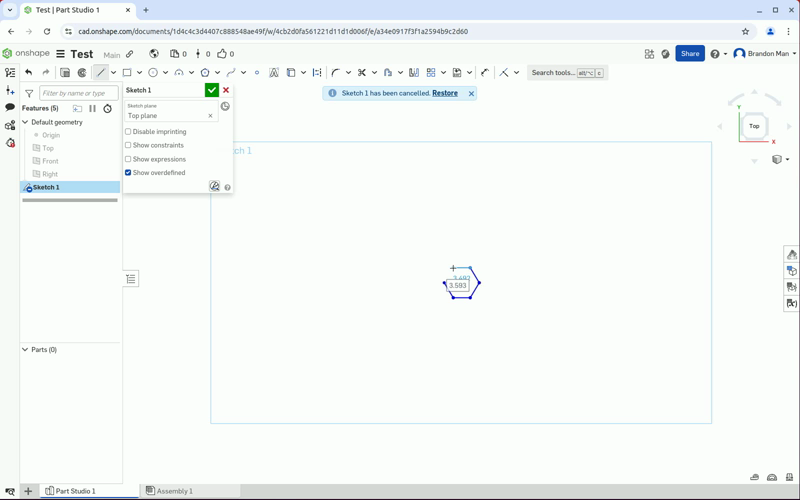
mouse_move(483, 267)
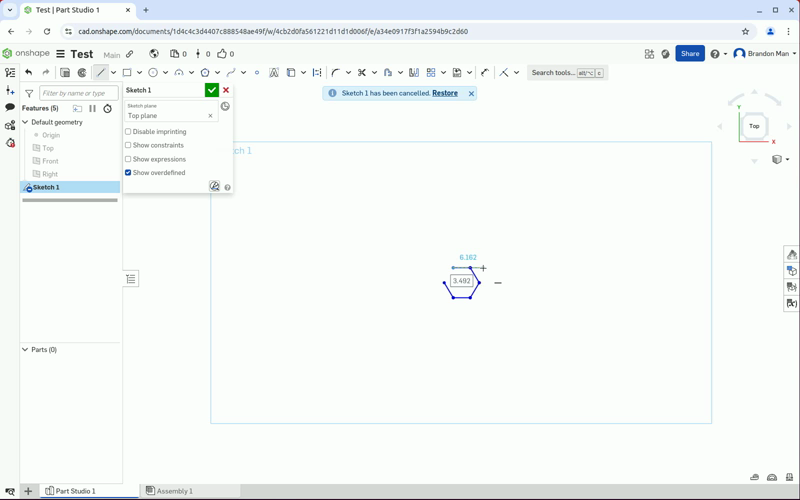
key_down(shift)
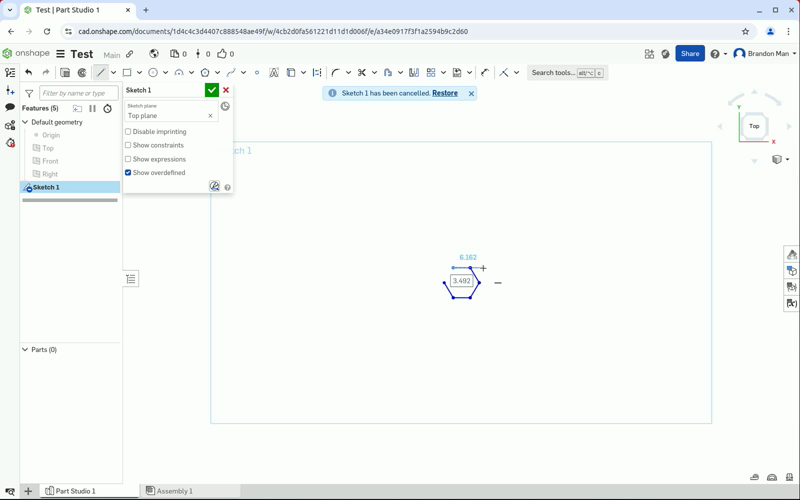
mouse_move(444, 282)
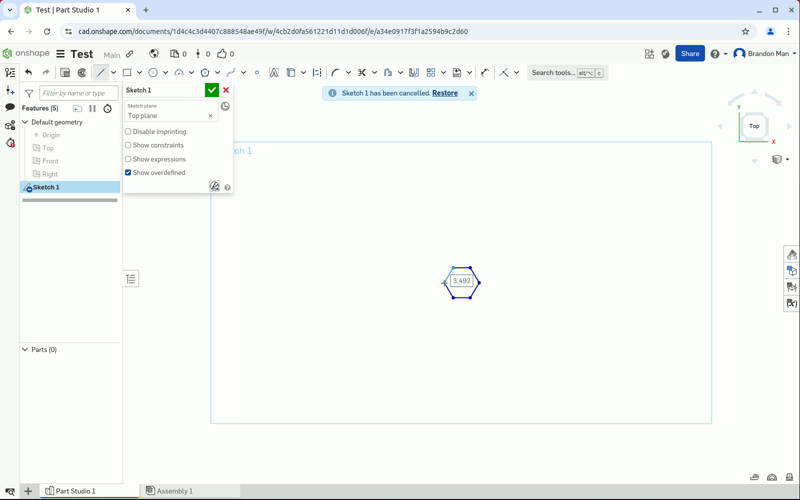
key_up(shift)
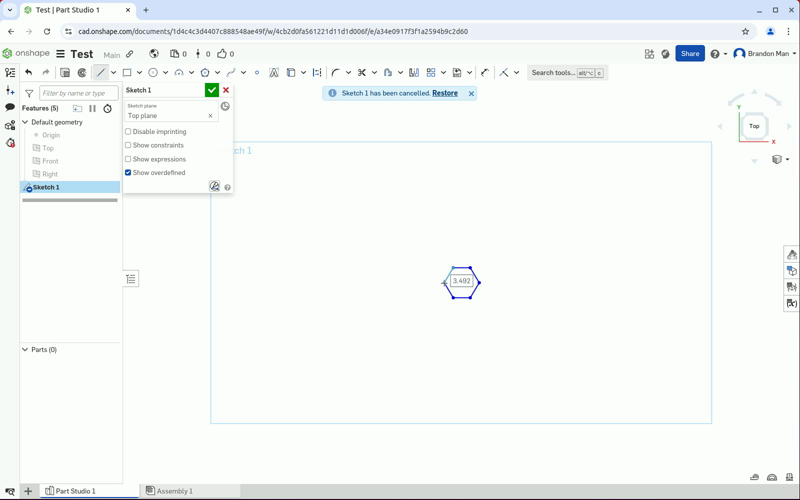
click(444, 282)
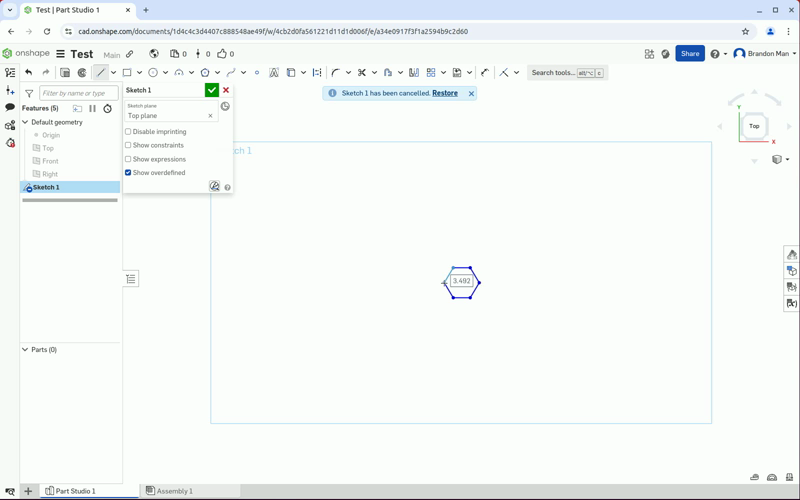
key(esc)
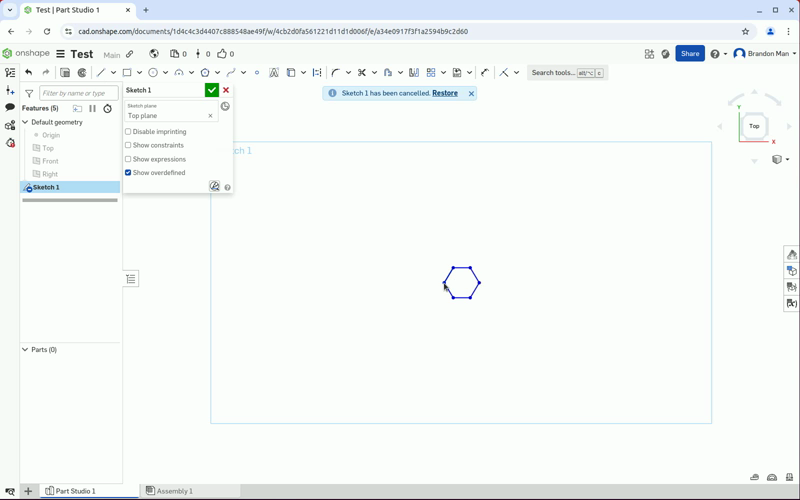
mouse_move(452, 274)
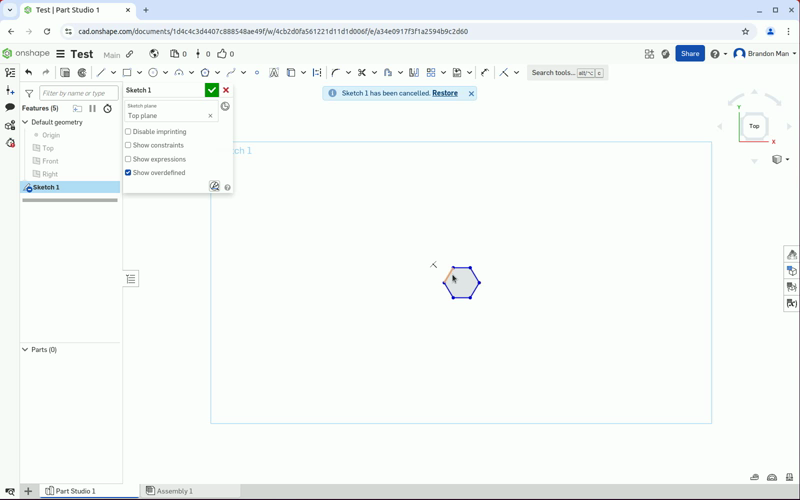
scroll(6)
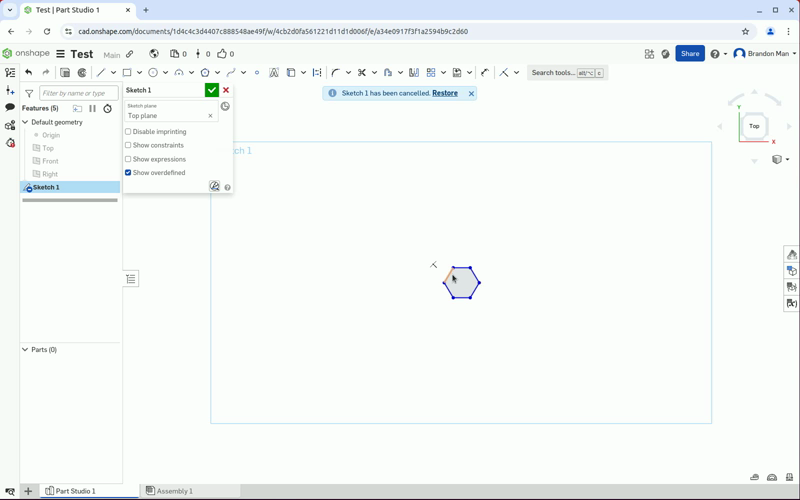
scroll(6)
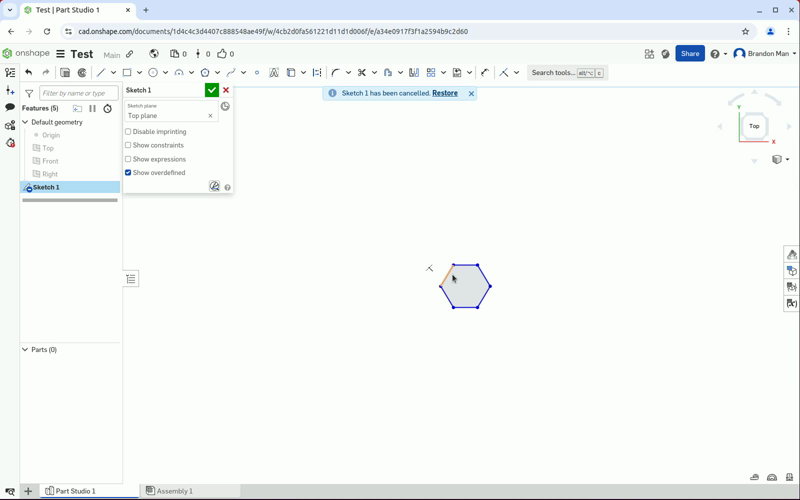
scroll(6)
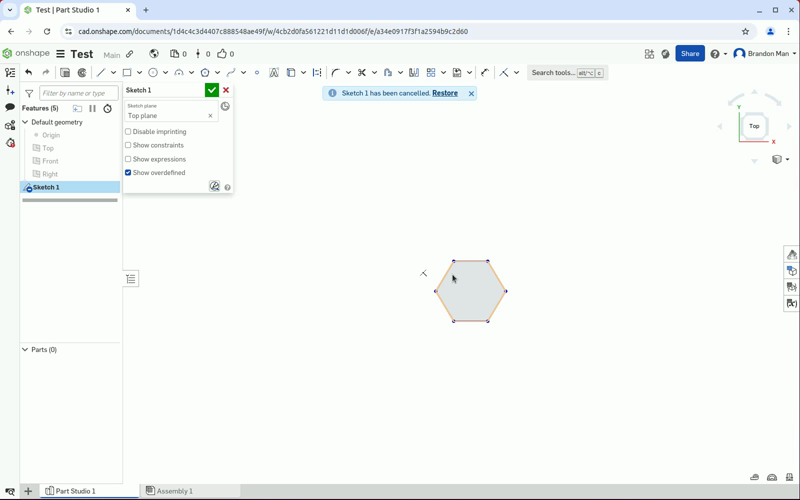
scroll(6)
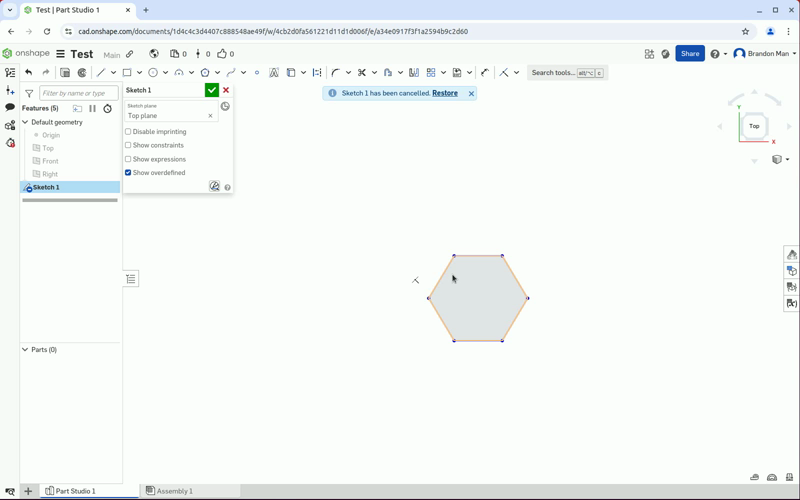
scroll(6)
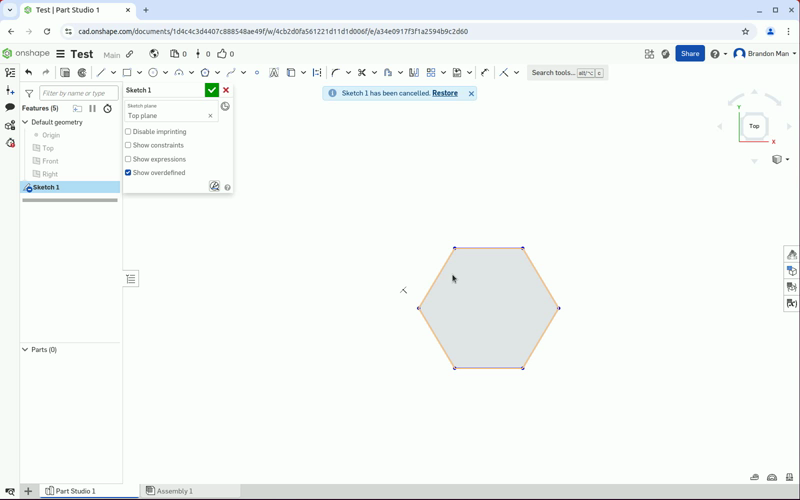
scroll(6)
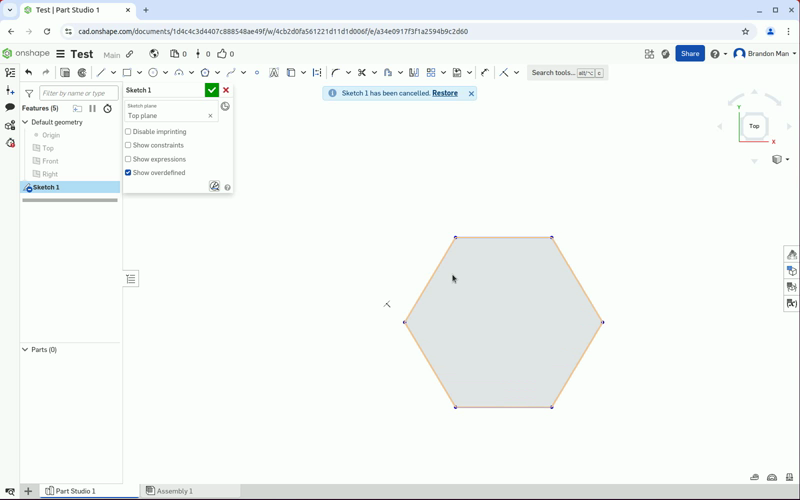
scroll(6)
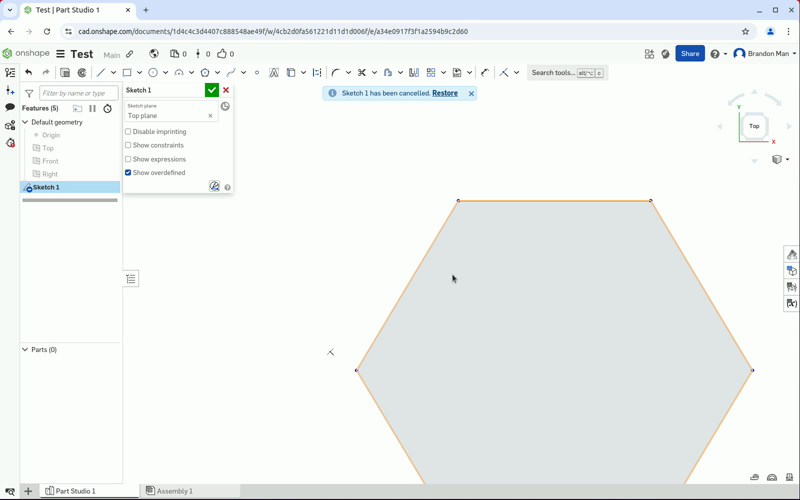
click(452, 274)
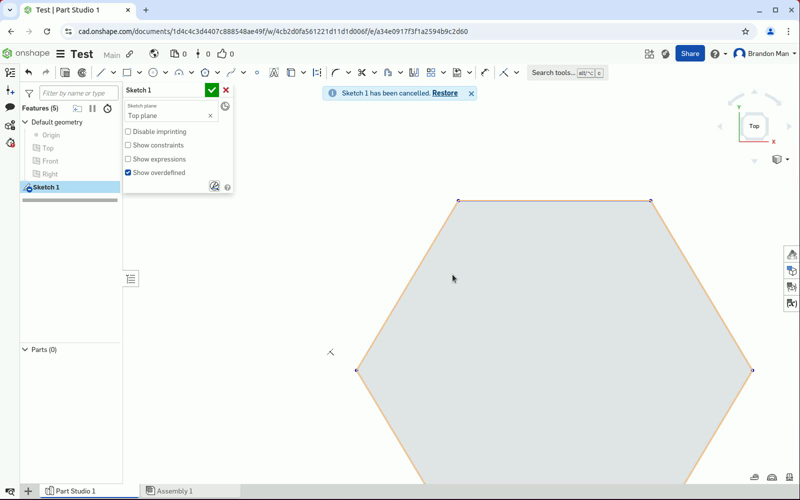
scroll(-6)
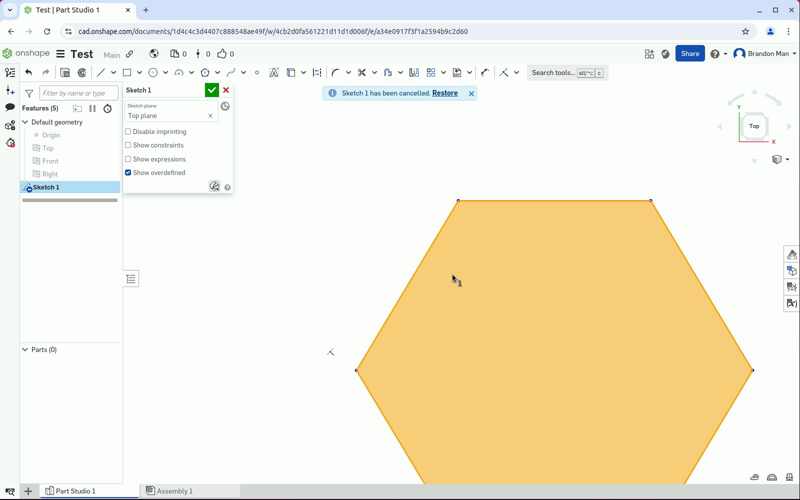
scroll(-6)
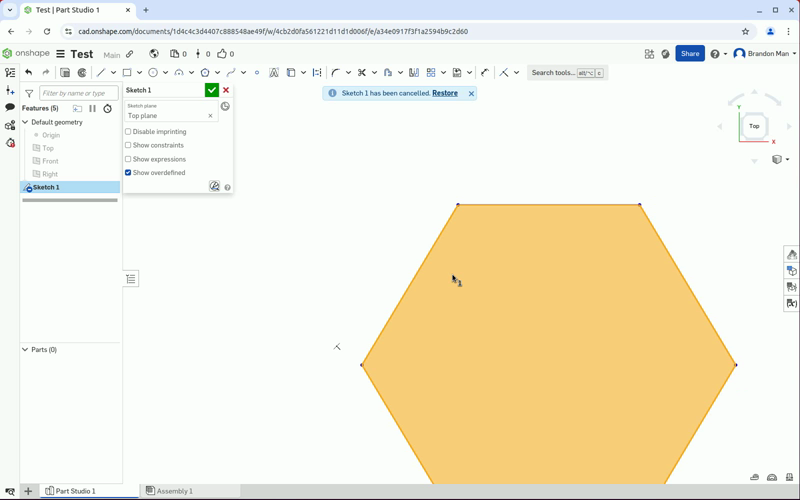
scroll(-6)
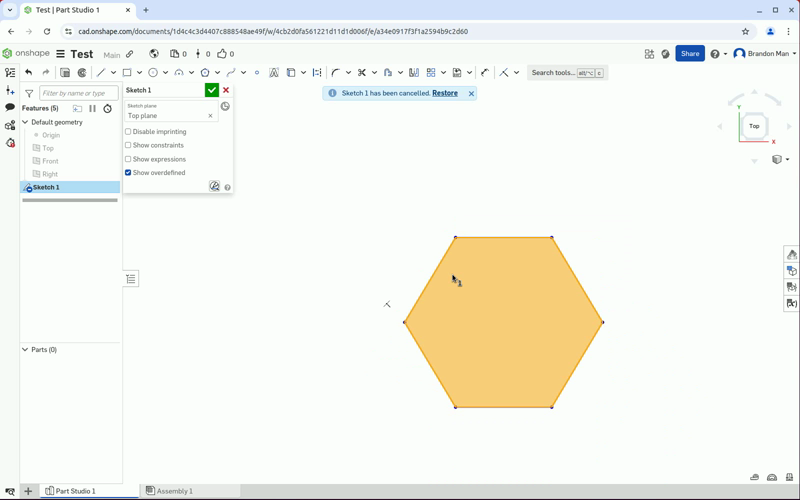
scroll(-6)
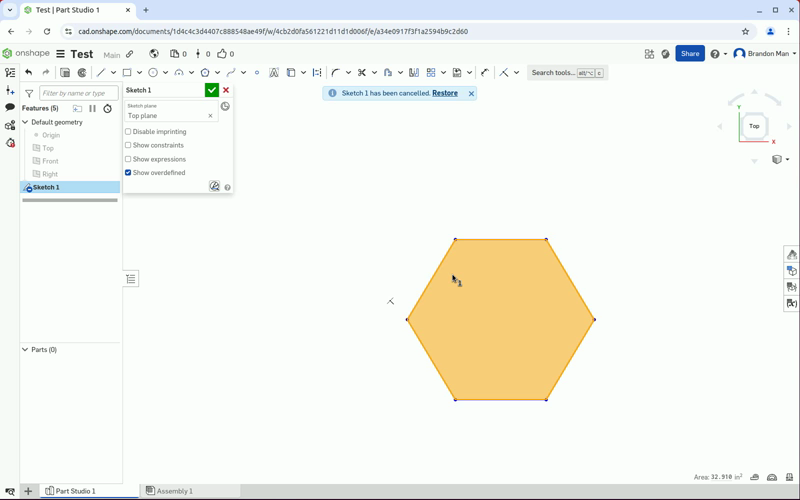
scroll(-6)
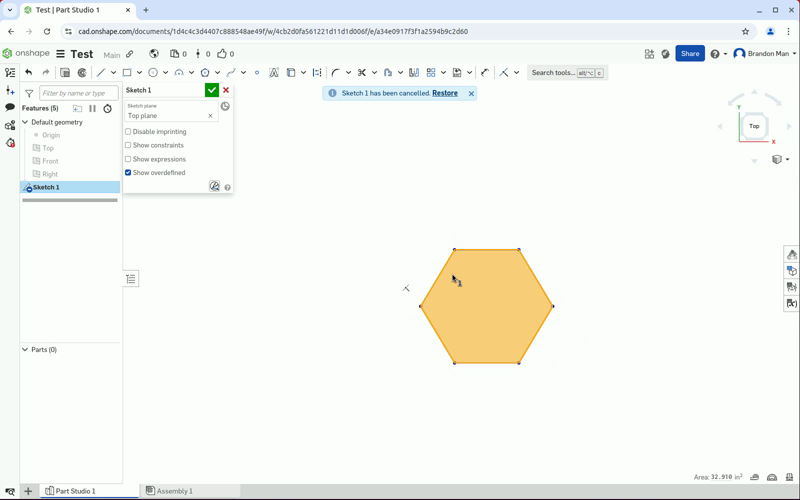
scroll(-6)
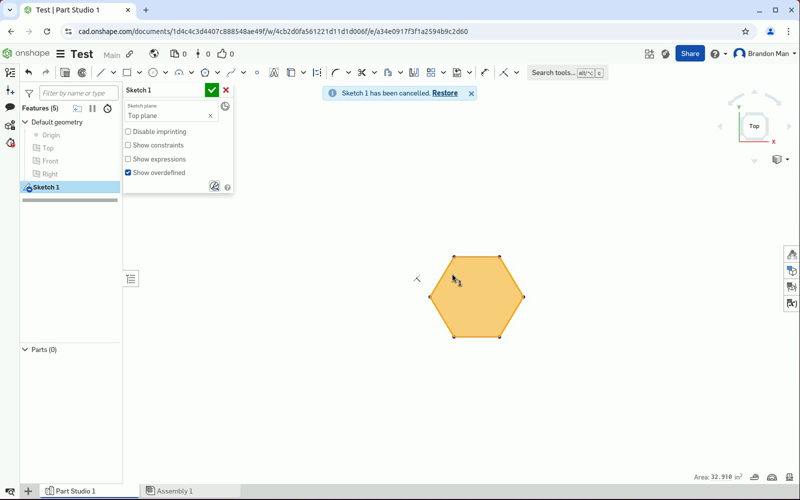
scroll(-6)
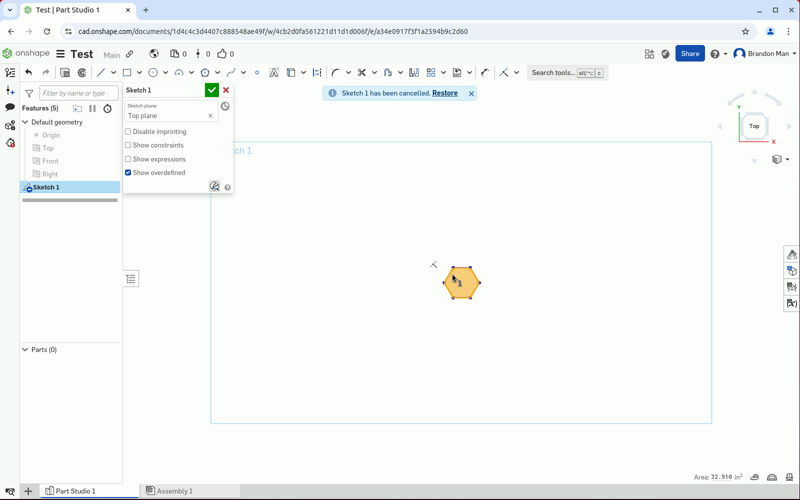
mouse_move(73, 352)
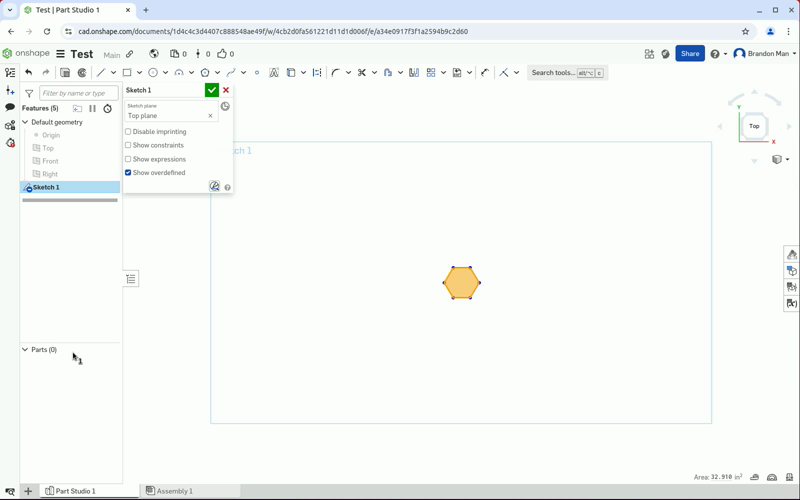
key(shift+y)
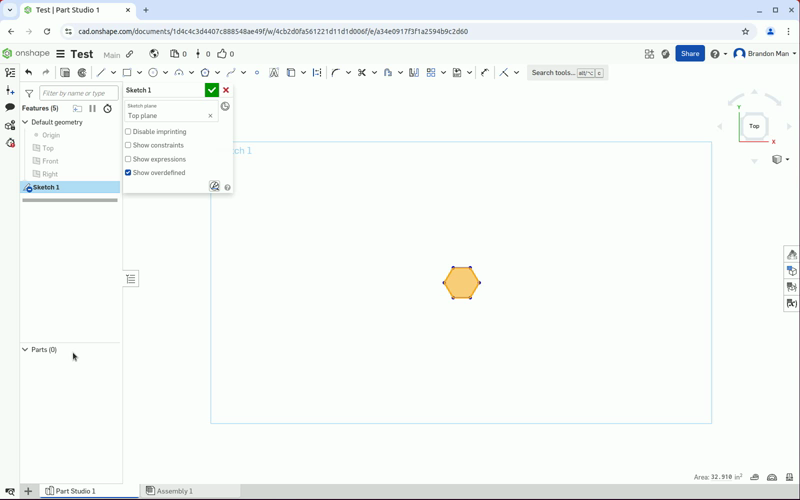
key(shift+e)
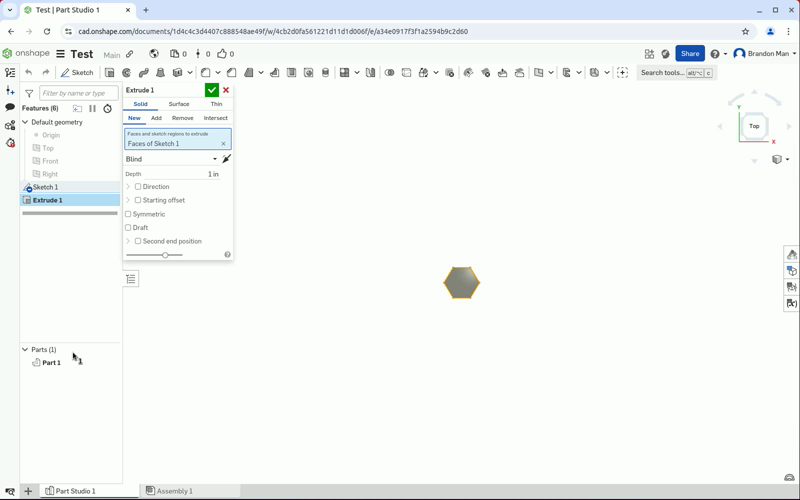
mouse_move(143, 106)
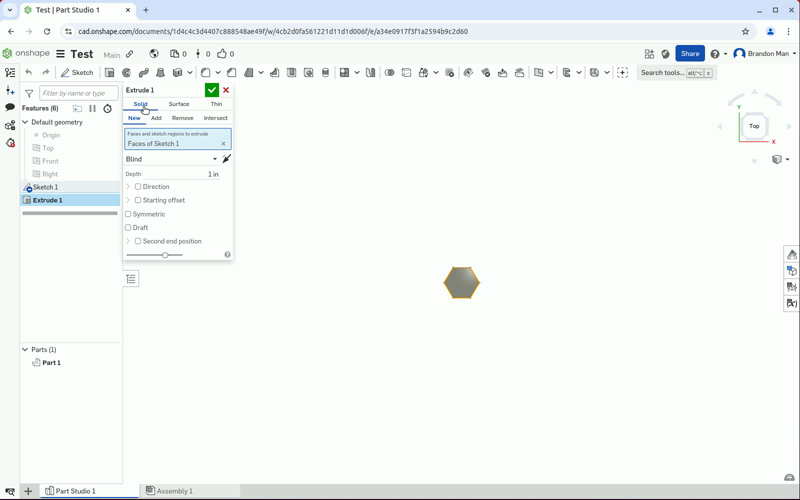
click(143, 106)
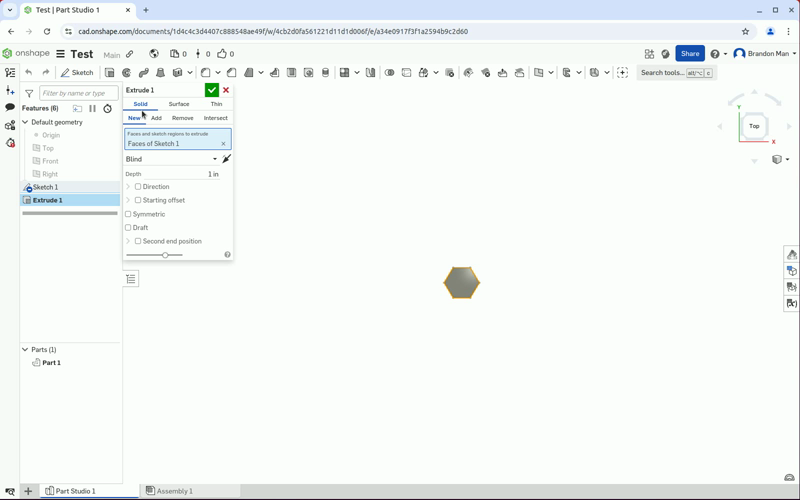
mouse_move(137, 120)
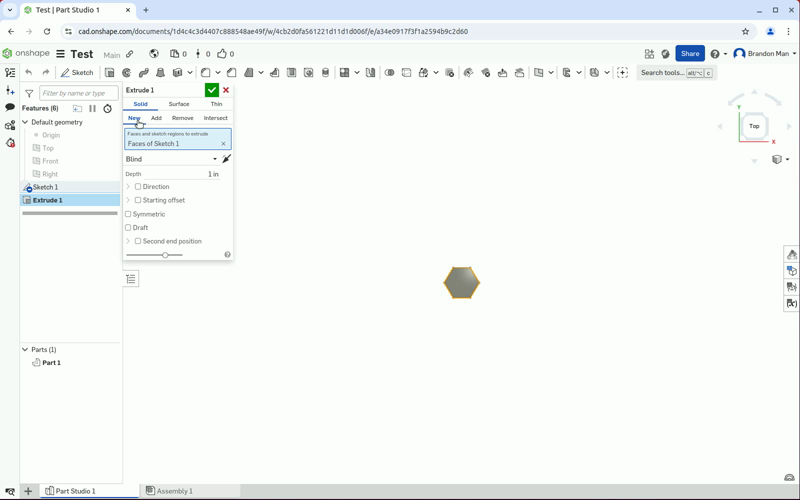
click(137, 120)
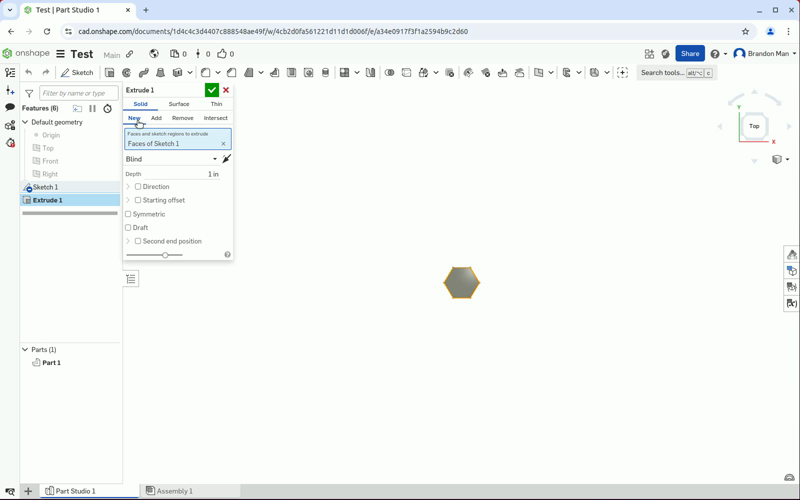
key(tab, 4)
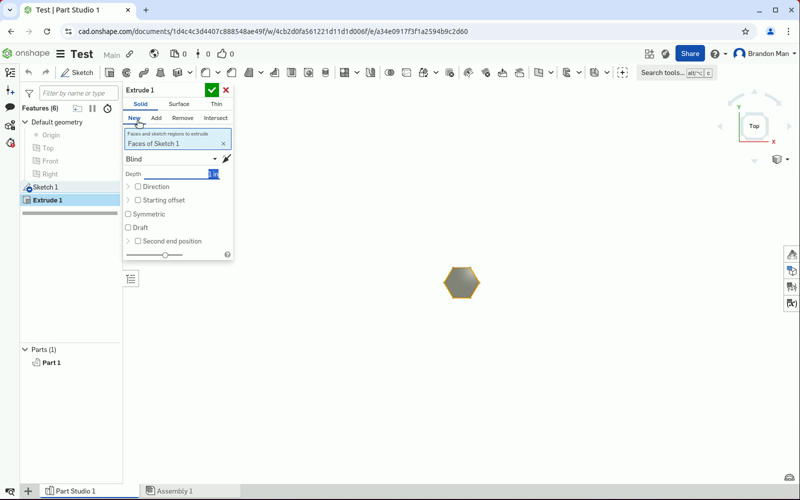
text(2.648)
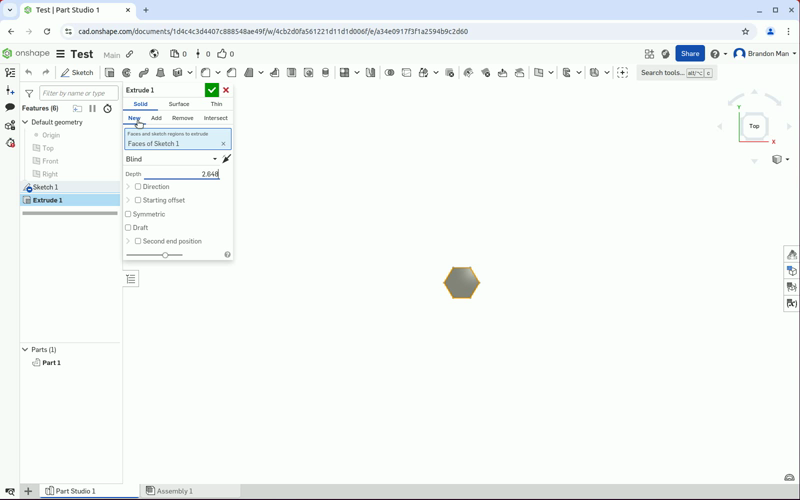
key(enter)
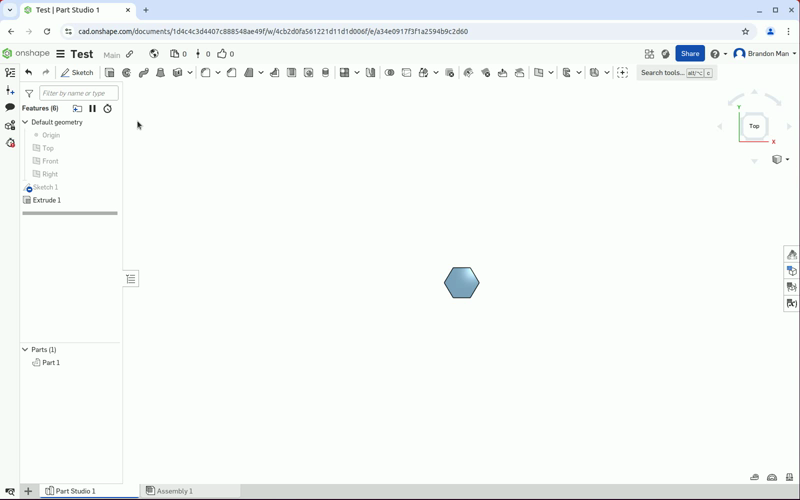
key(shift+h)
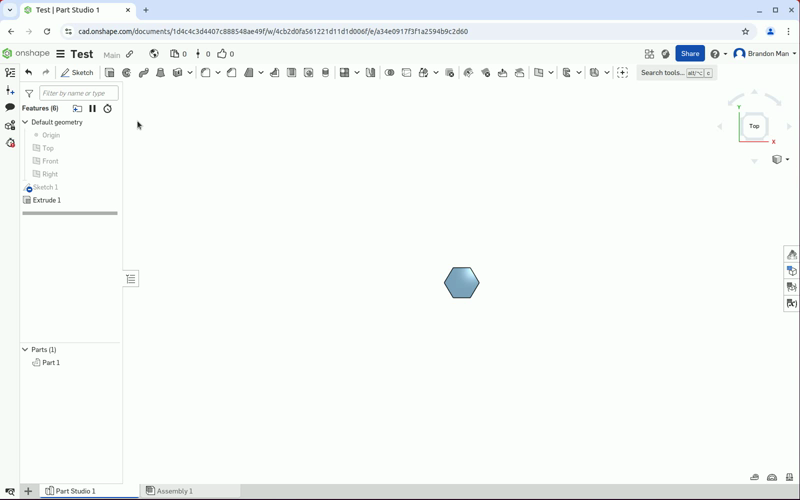
key(shift+h)
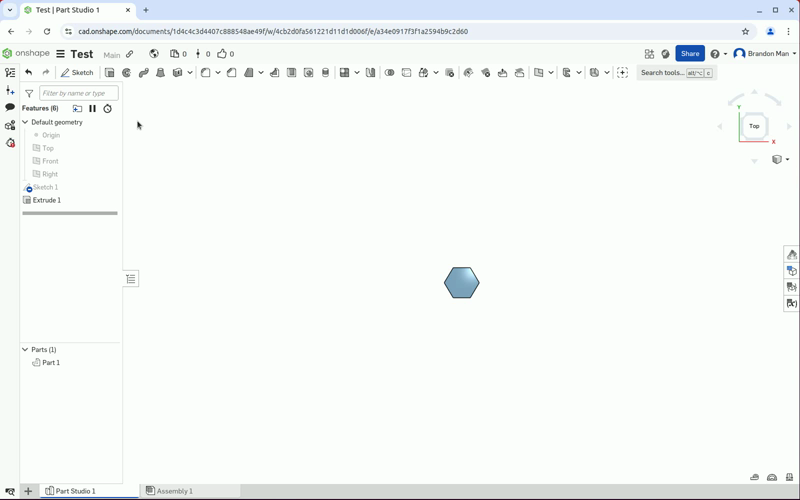
mouse_move(73, 189)
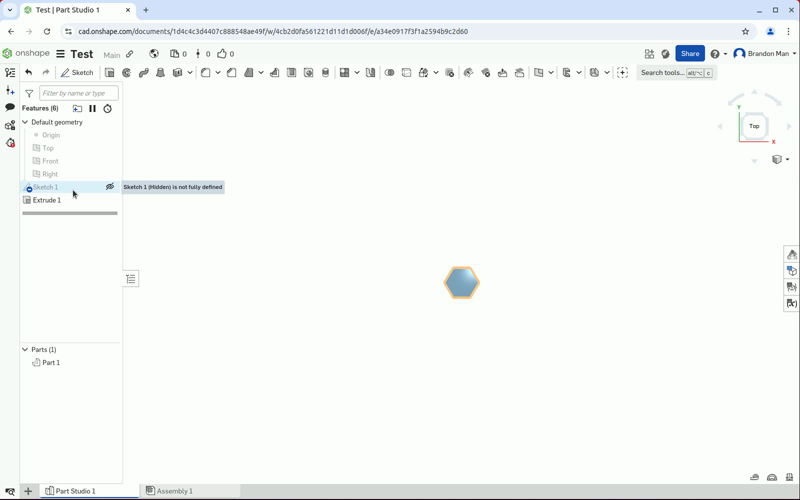
click(73, 189)
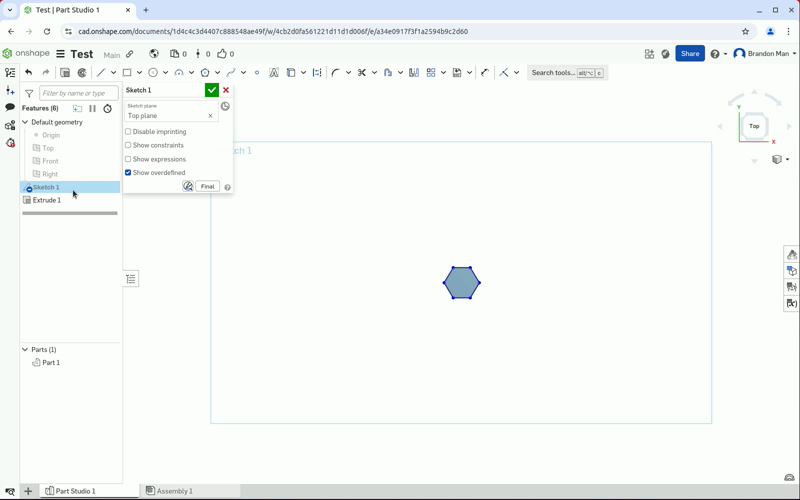
mouse_move(229, 92)
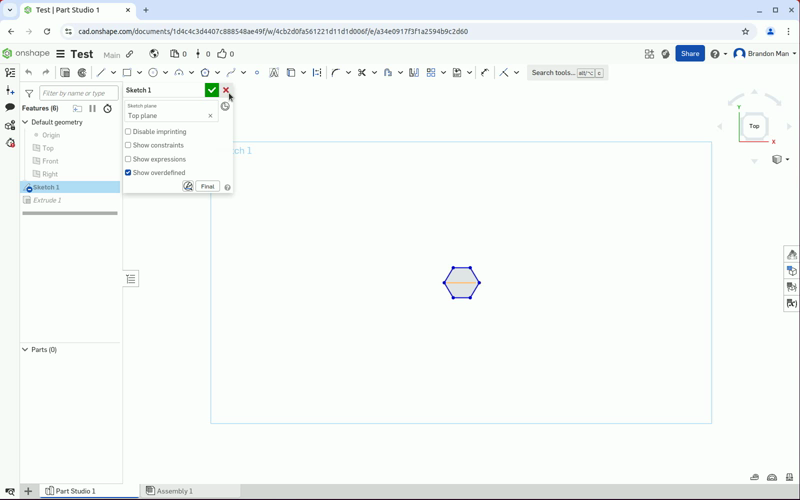
click(229, 92)
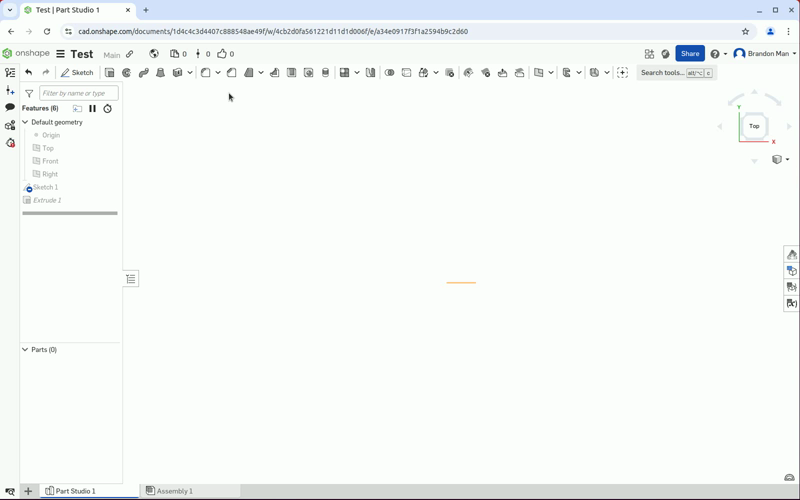
mouse_move(541, 75)
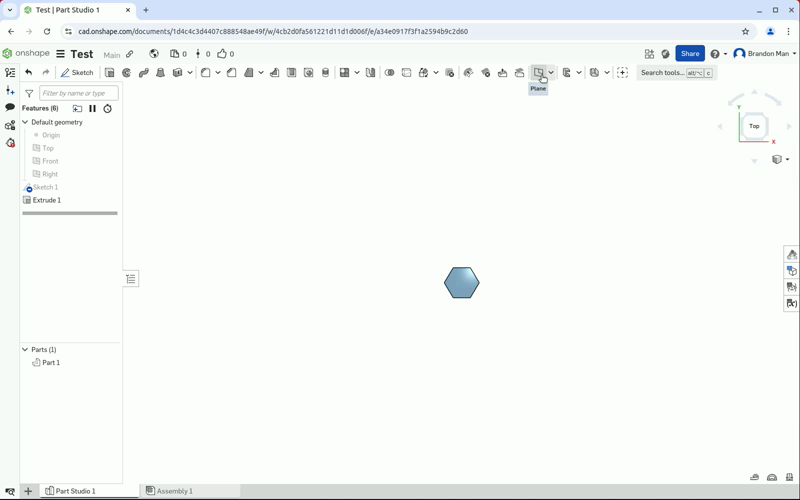
click(541, 75)
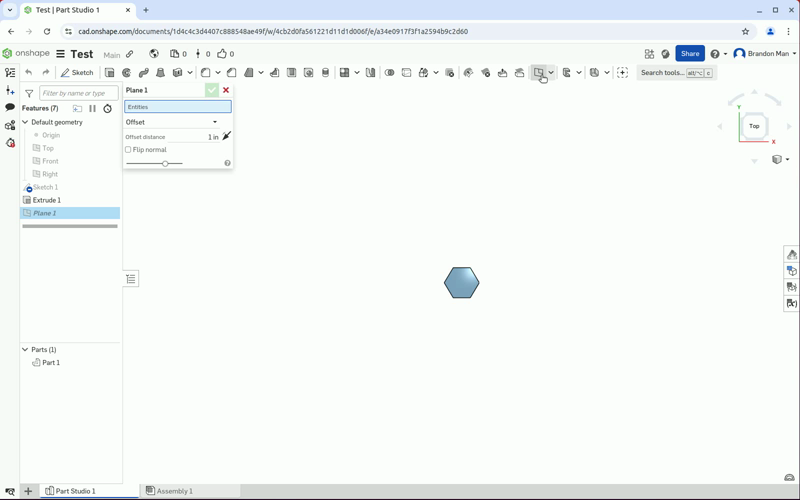
mouse_move(73, 150)
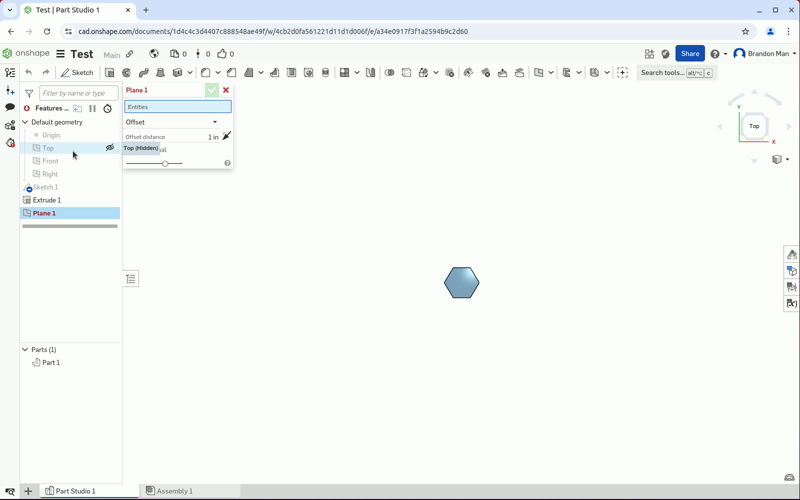
click(73, 150)
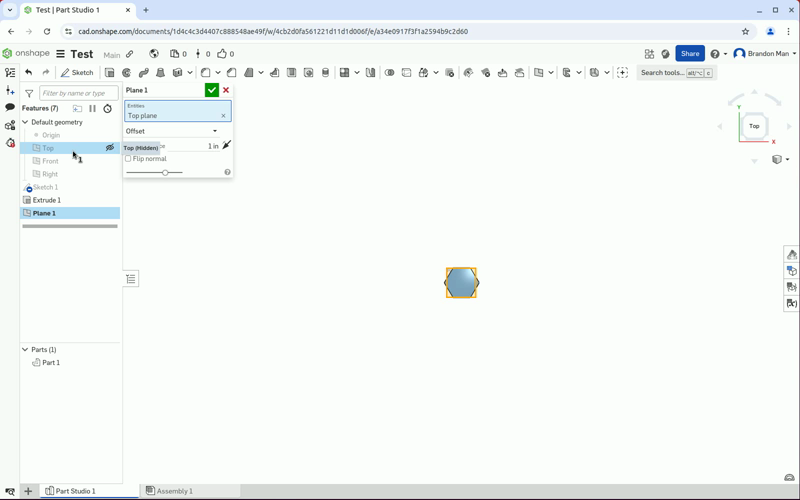
key(tab, 2)
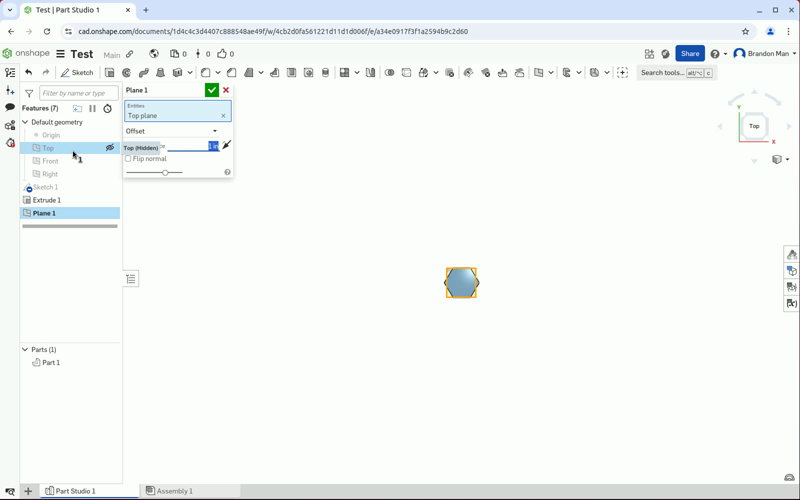
text(2.65)
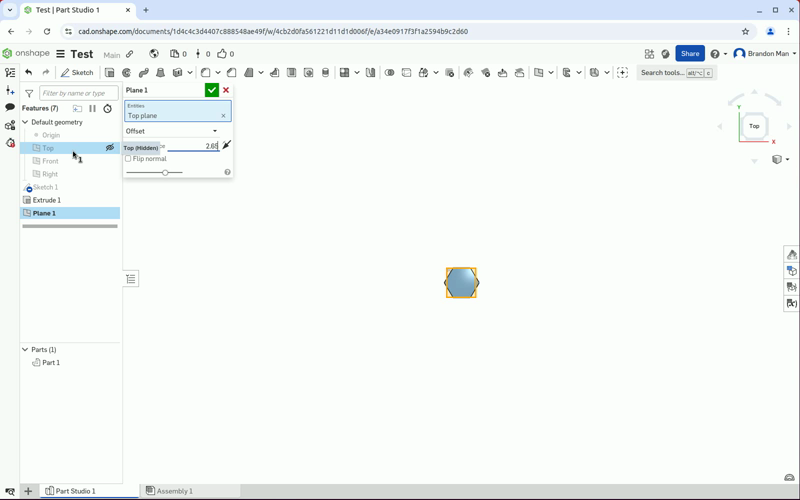
key(enter, 2)
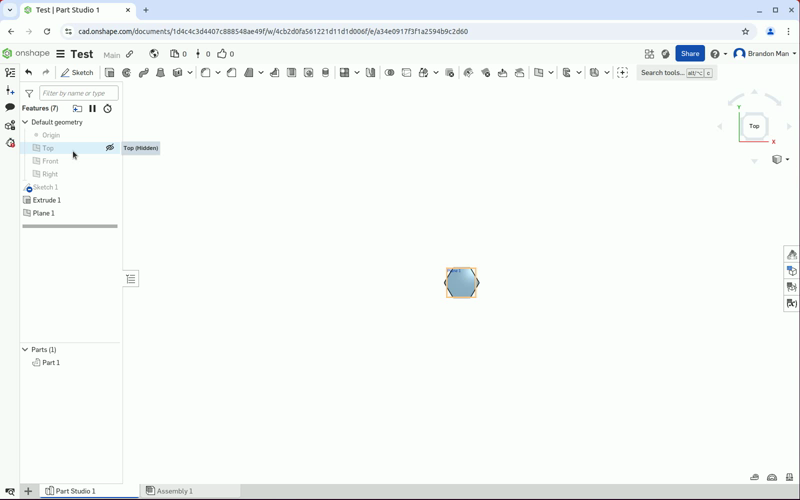
key(shift+s)
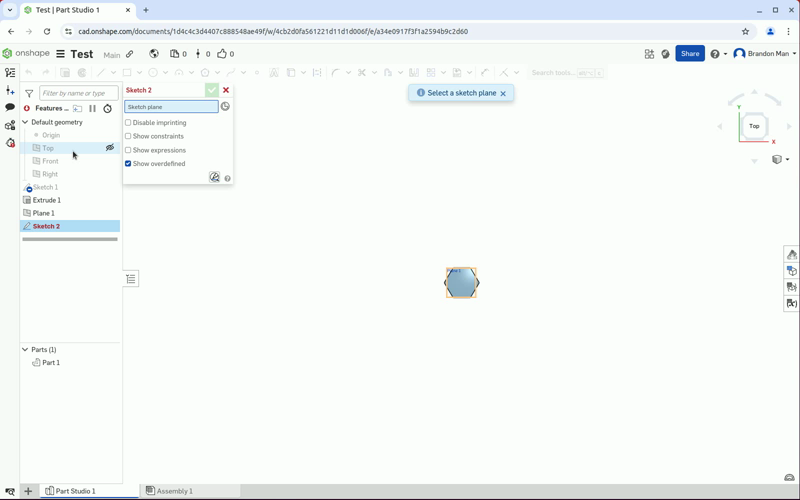
mouse_move(73, 215)
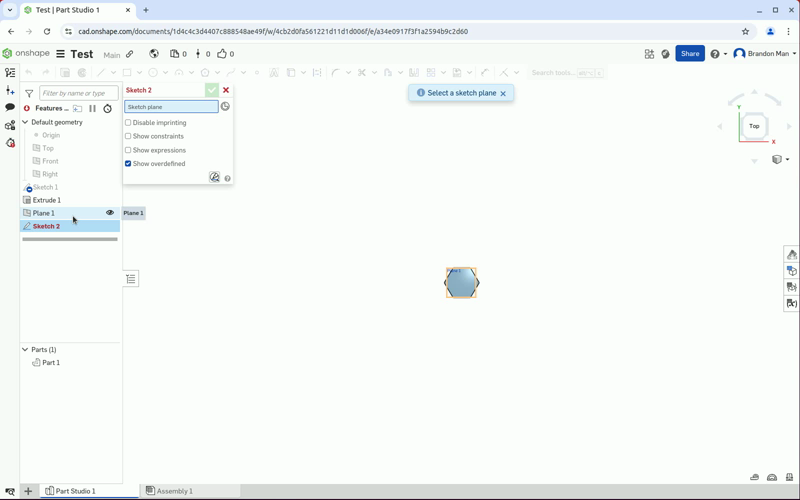
click(73, 215)
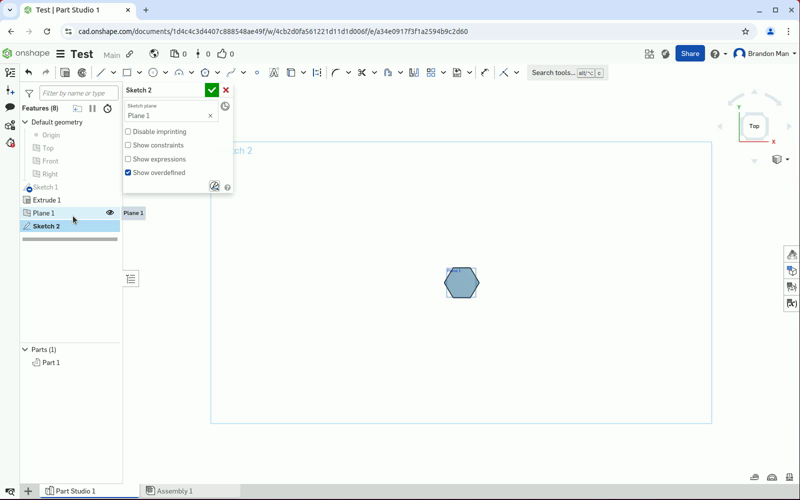
mouse_move(73, 352)
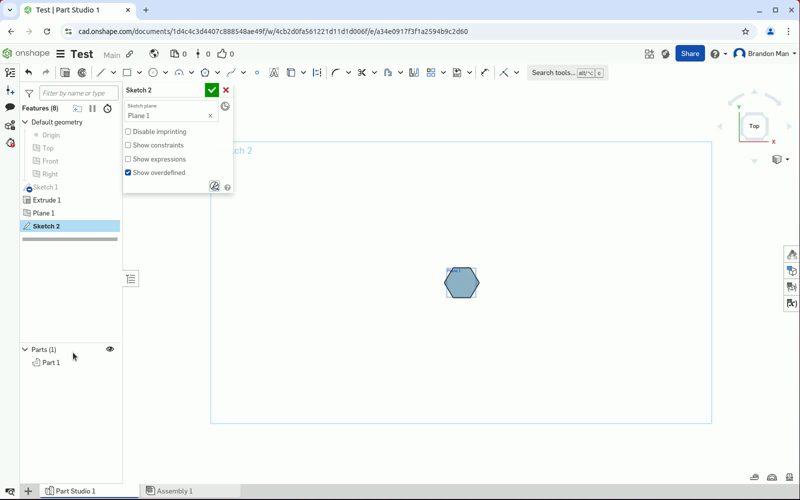
key(y)
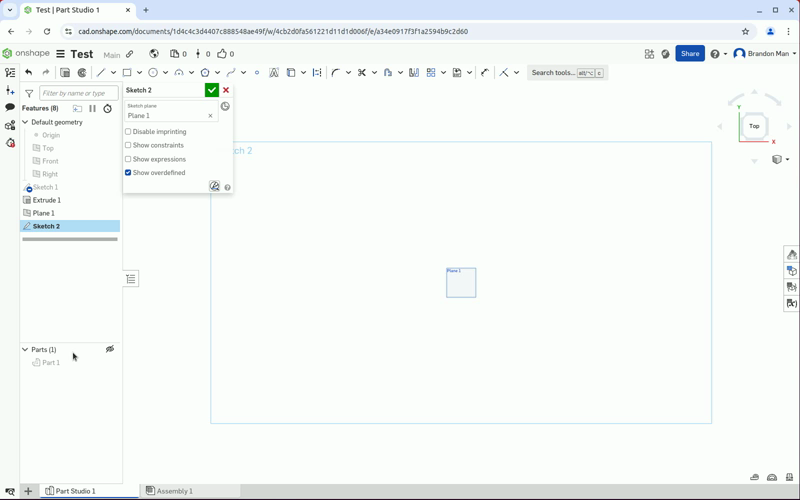
key(c)
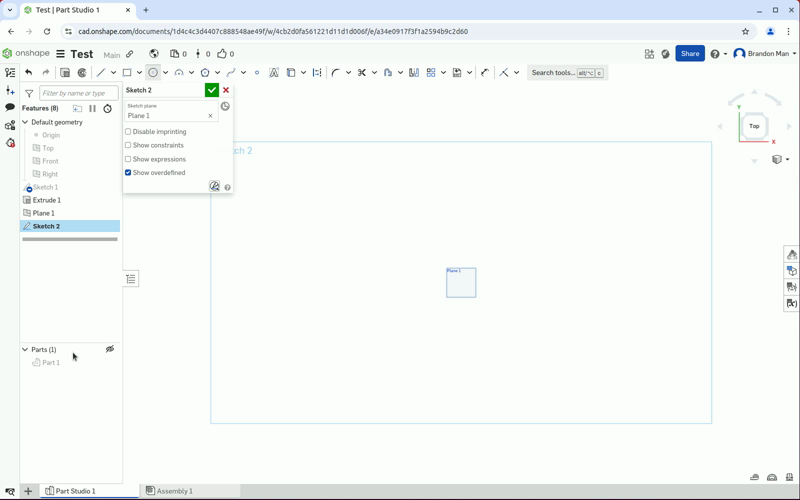
key_down(shift)
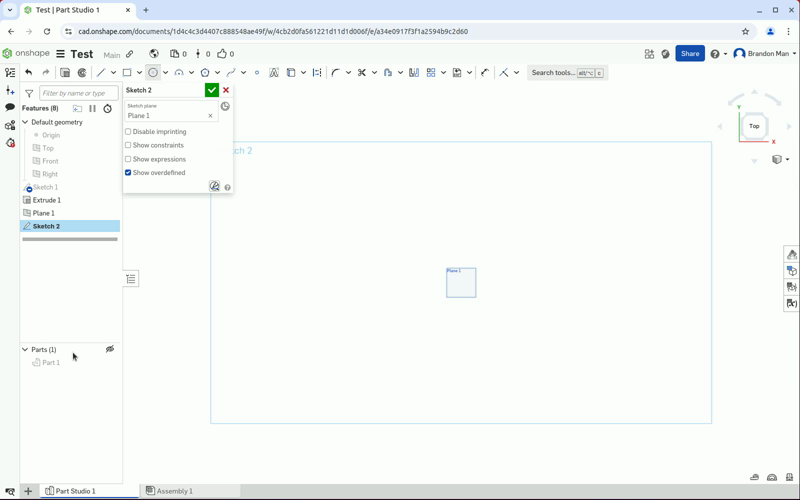
mouse_move(461, 282)
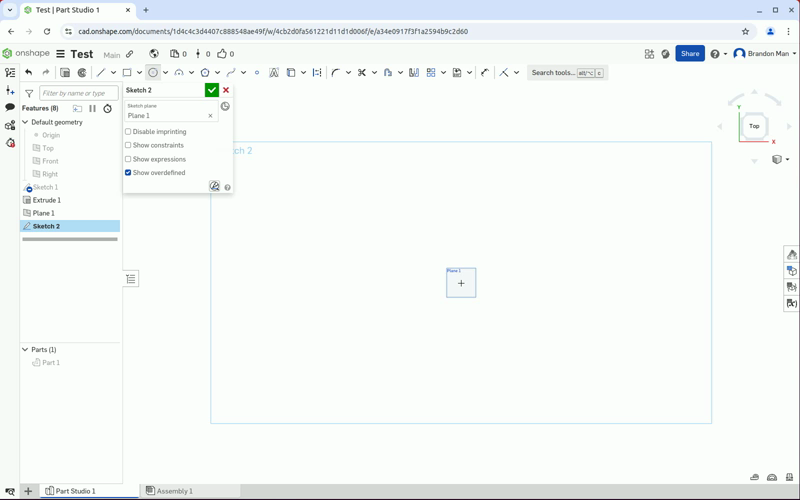
click(461, 282)
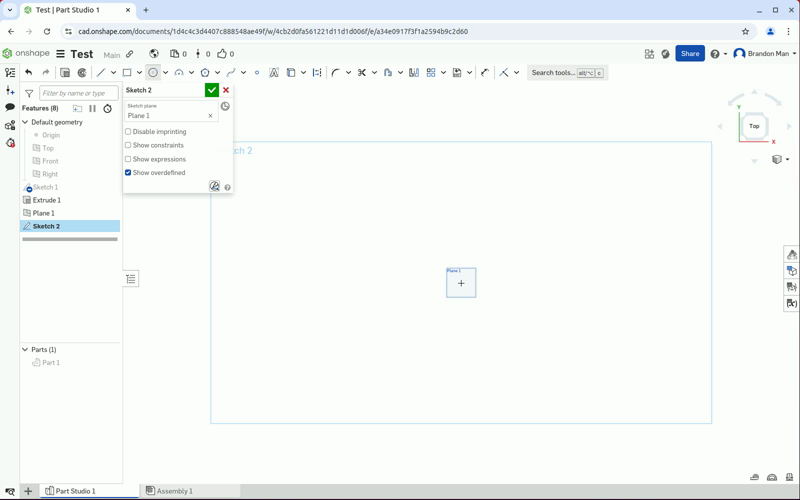
key_up(shift)
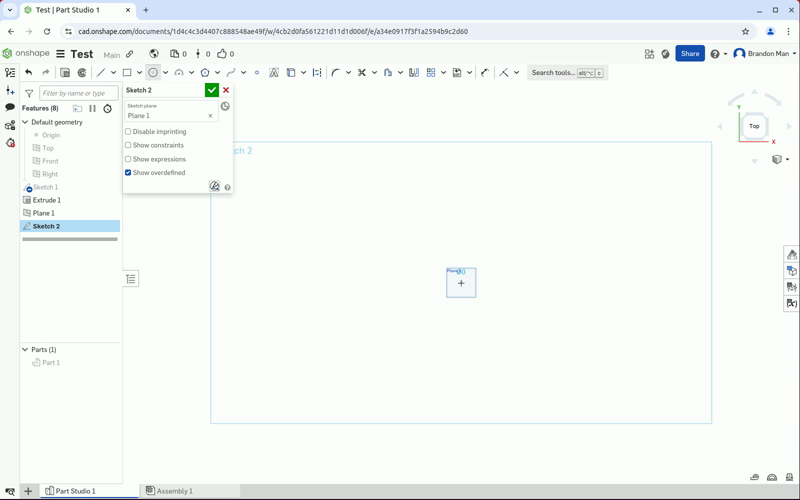
mouse_move(470, 282)
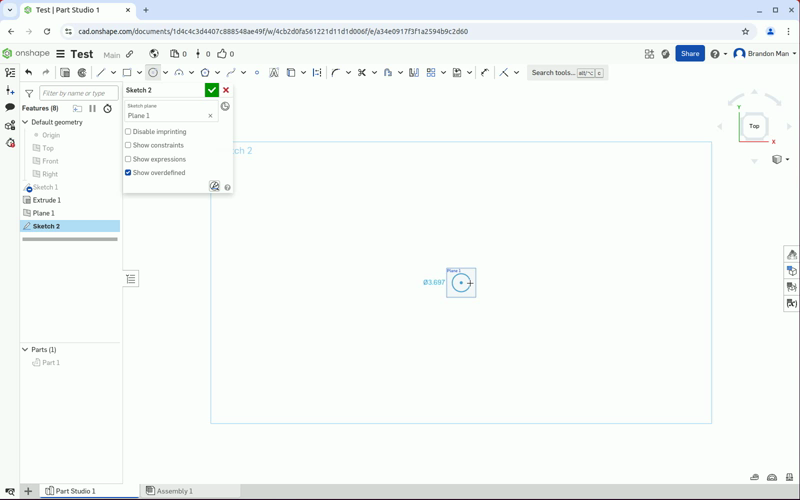
click(470, 282)
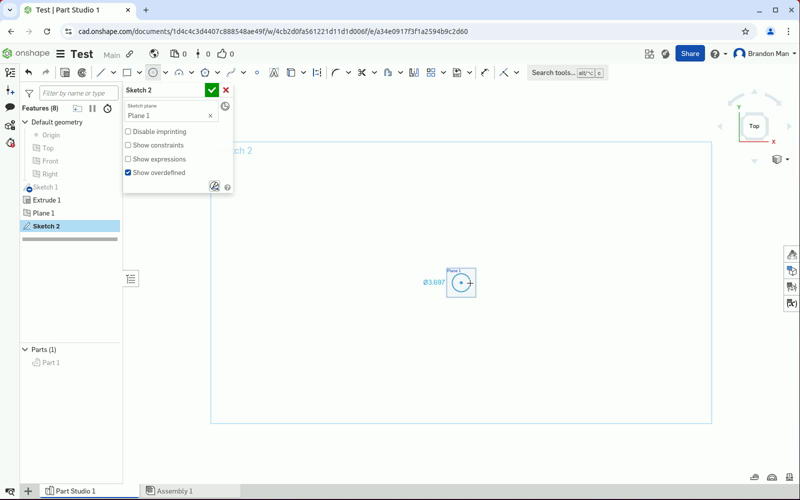
key(esc)
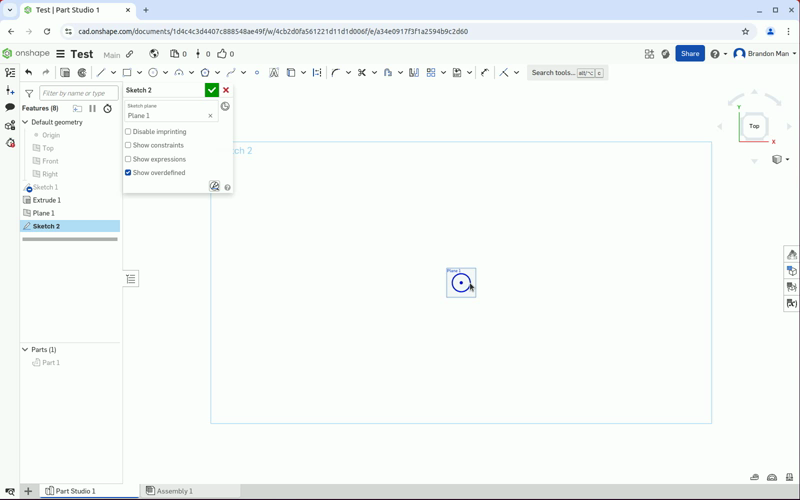
mouse_move(463, 276)
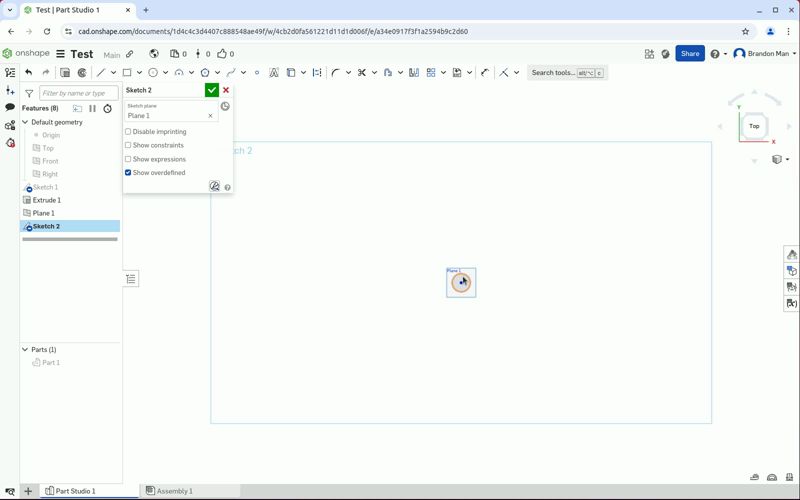
scroll(6)
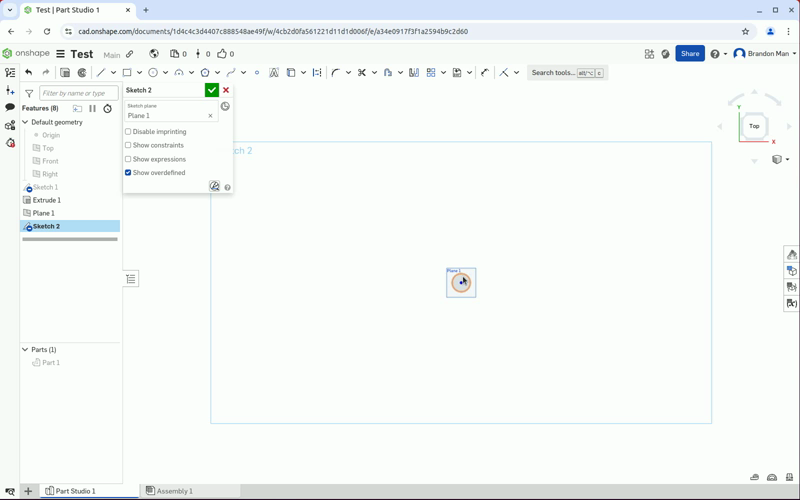
scroll(6)
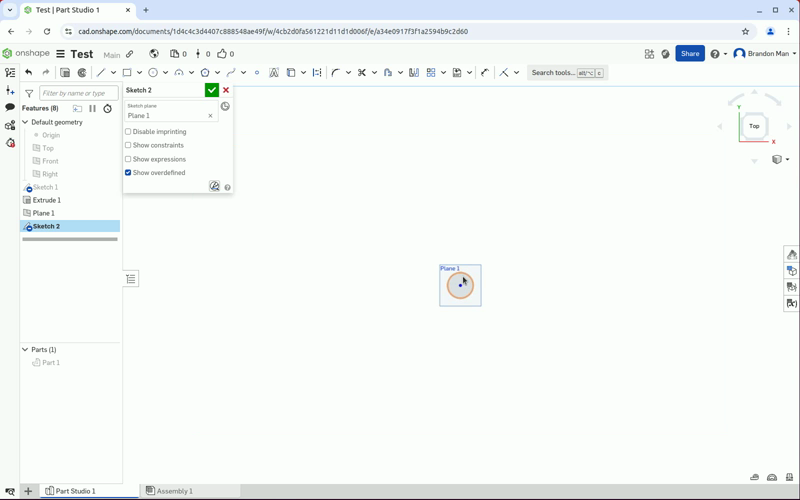
scroll(6)
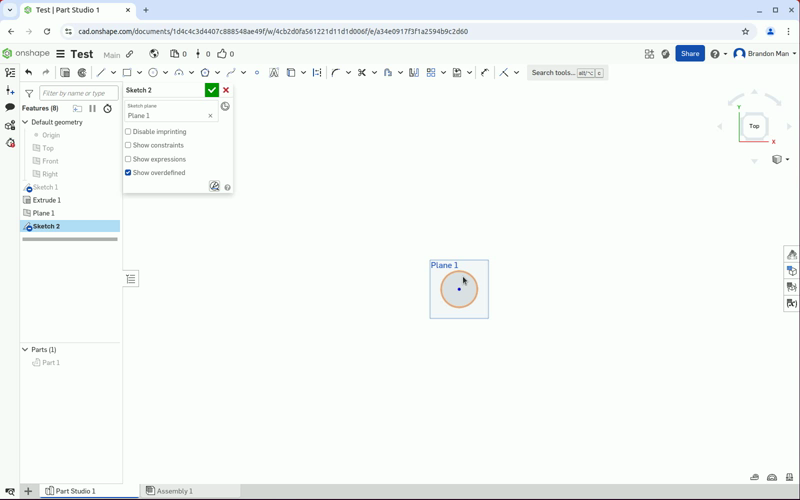
scroll(6)
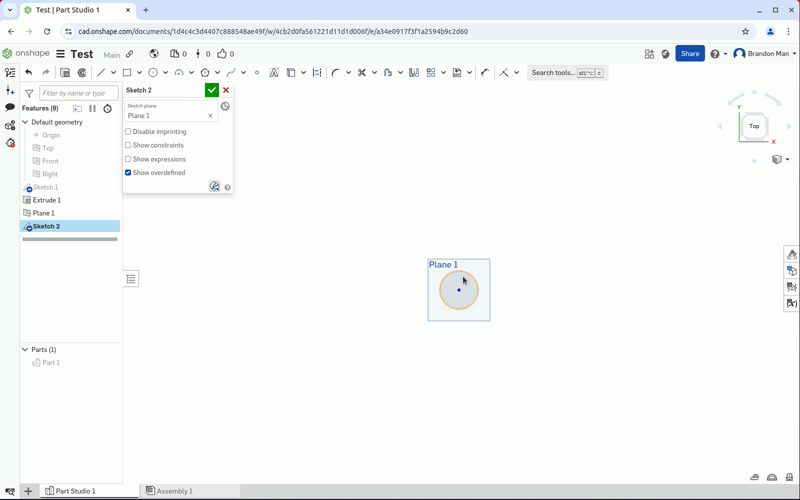
scroll(6)
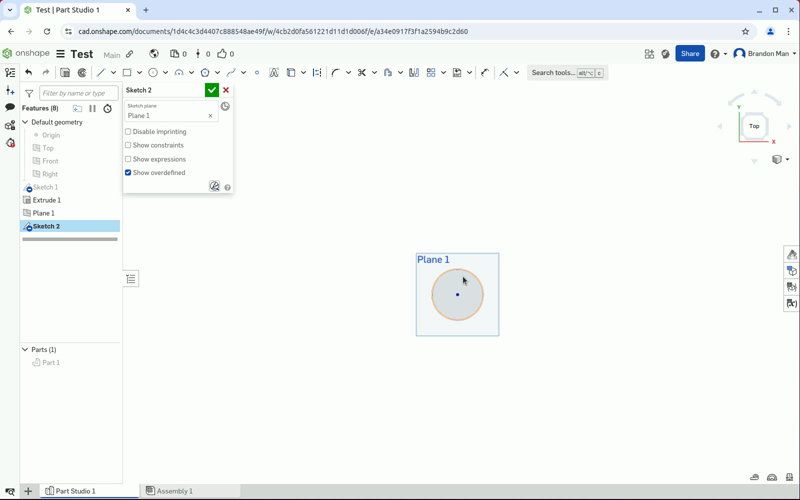
scroll(6)
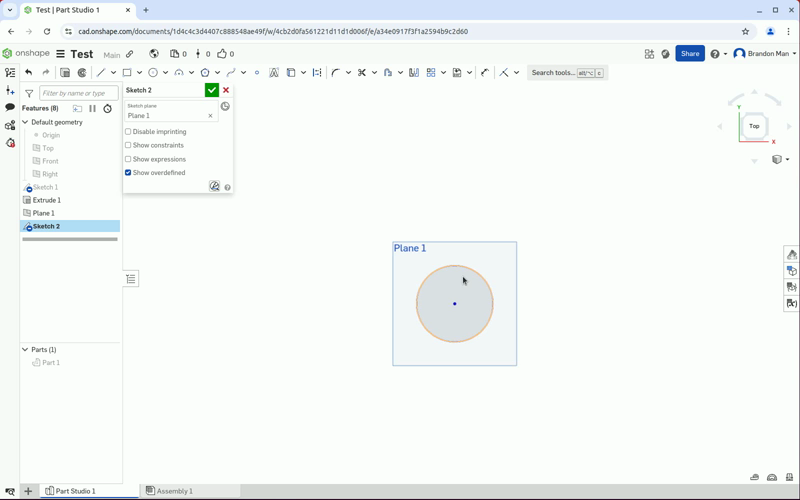
scroll(6)
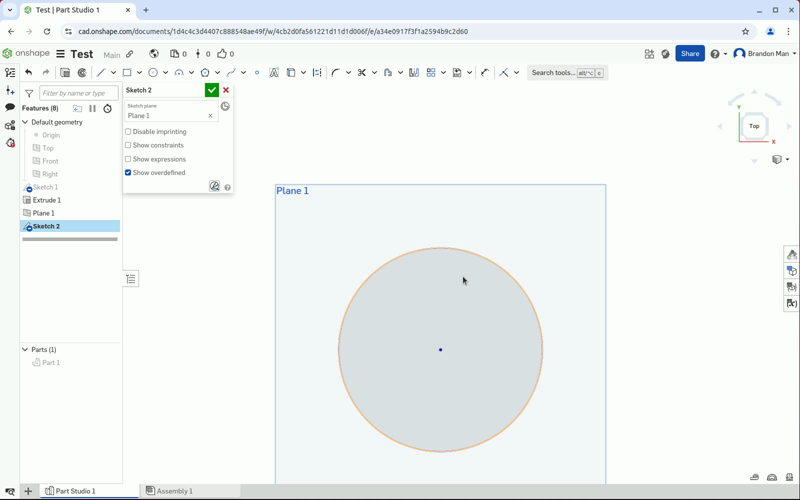
click(463, 276)
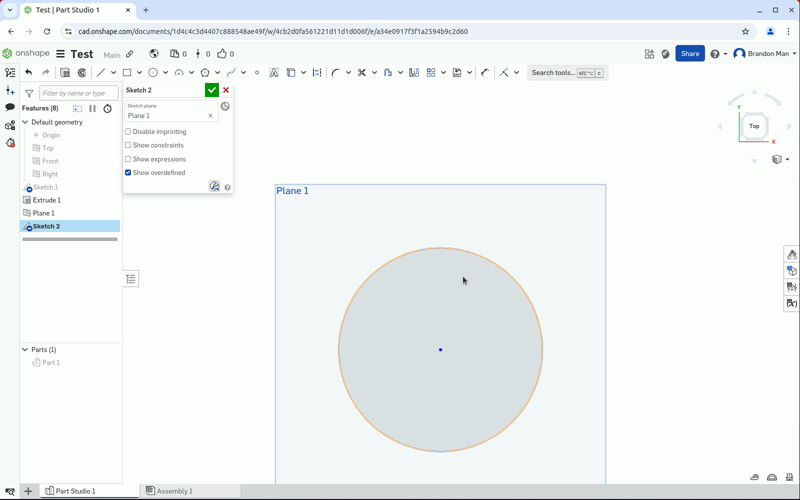
scroll(-6)
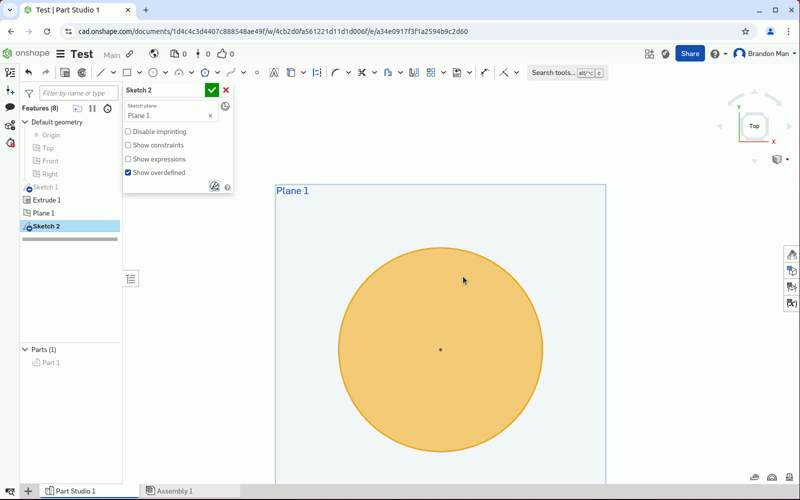
scroll(-6)
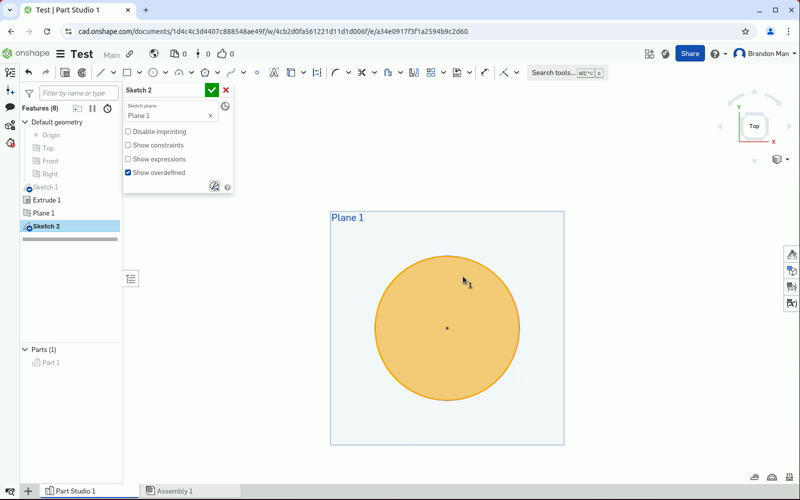
scroll(-6)
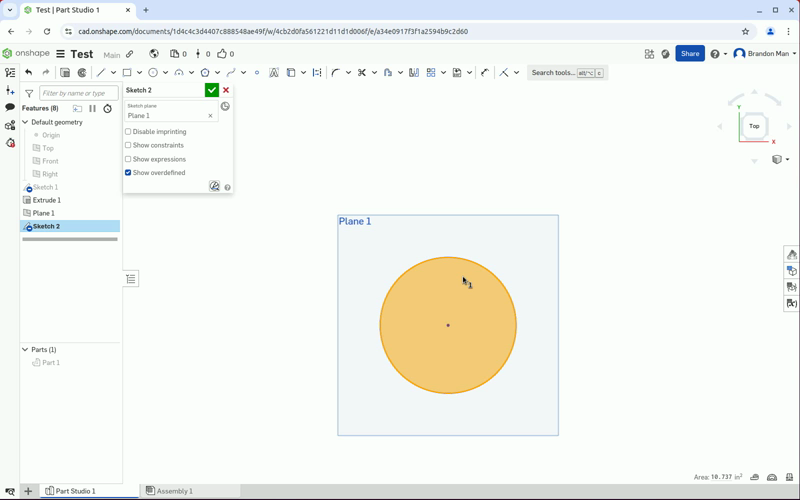
scroll(-6)
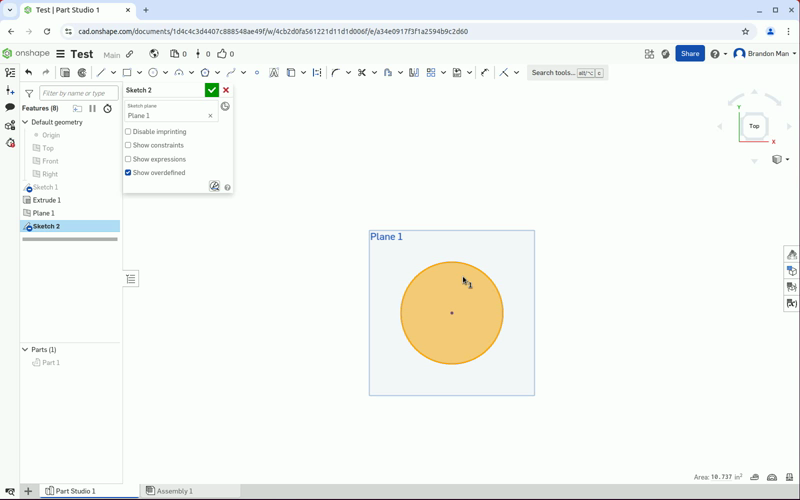
scroll(-6)
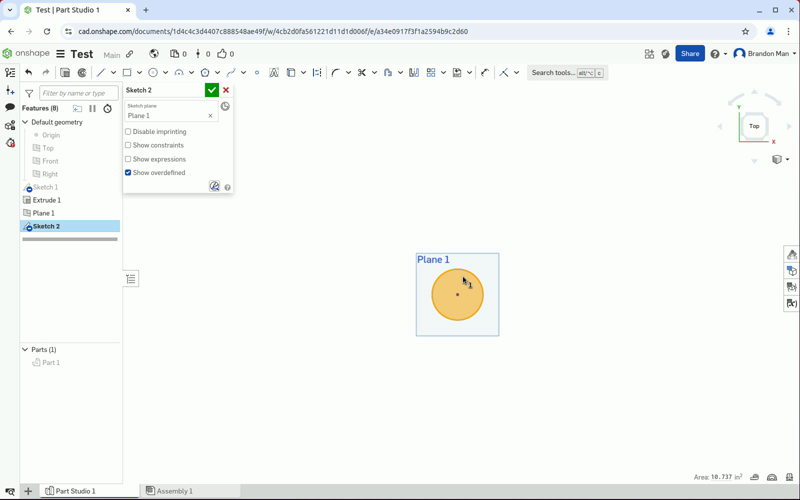
scroll(-6)
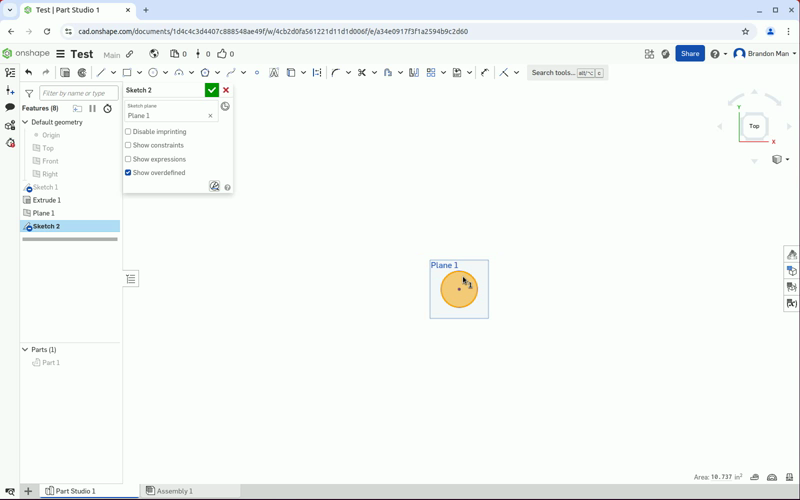
scroll(-6)
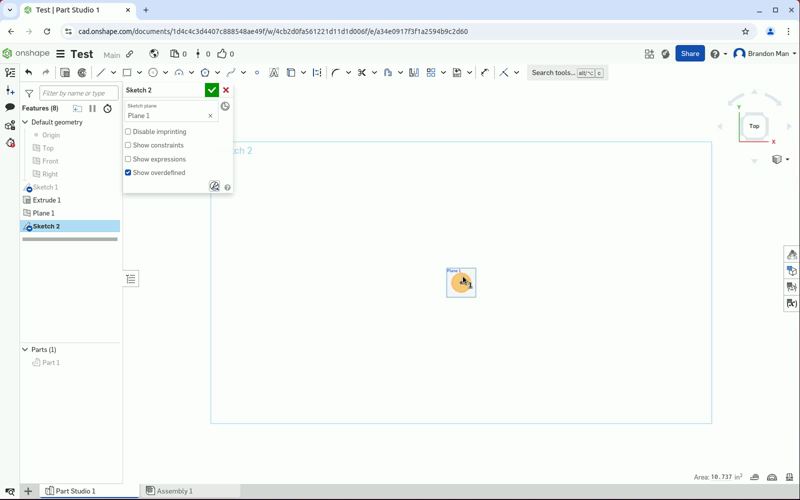
mouse_move(73, 352)
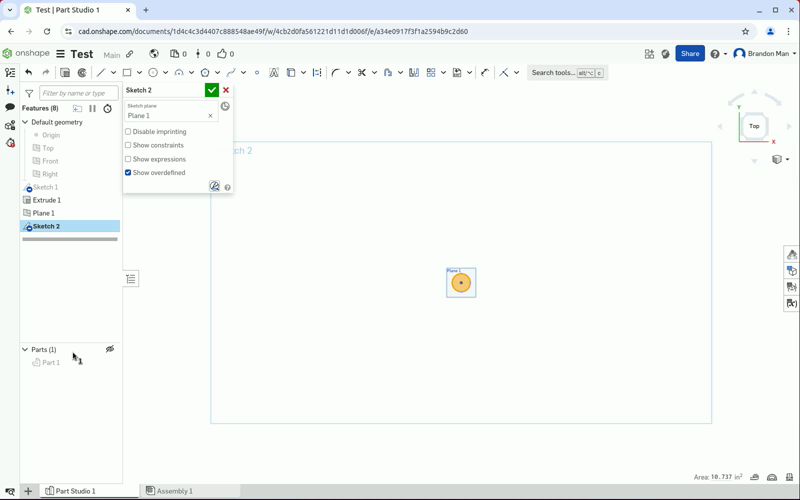
key(shift+y)
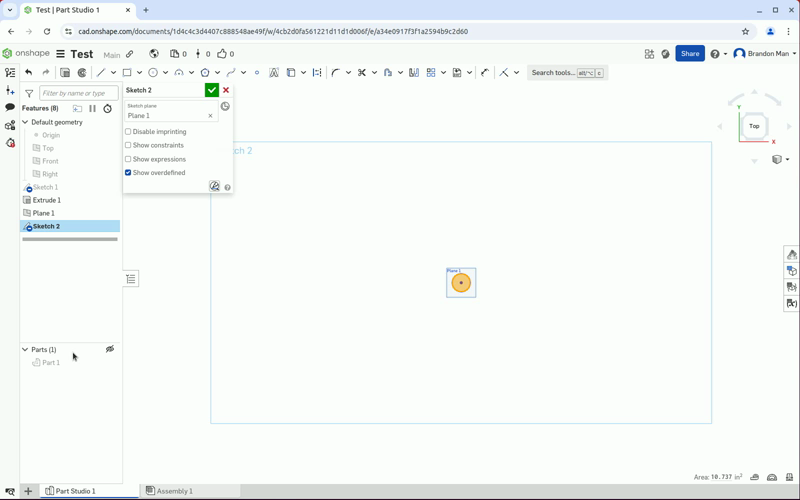
key(shift+e)
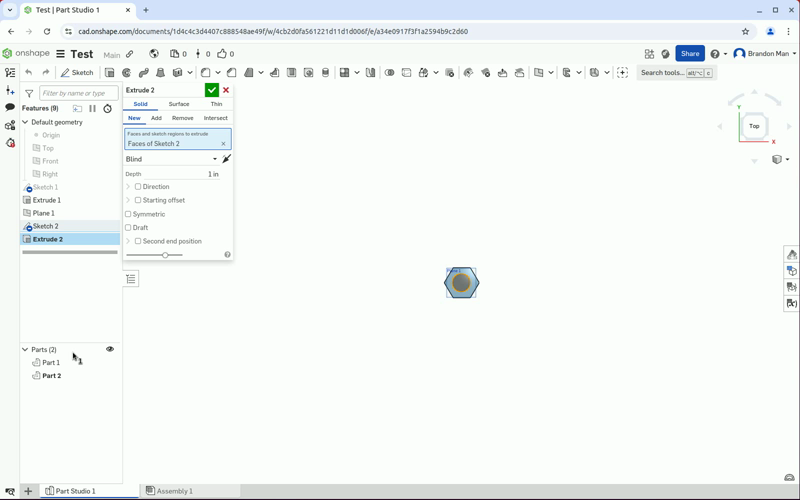
mouse_move(143, 106)
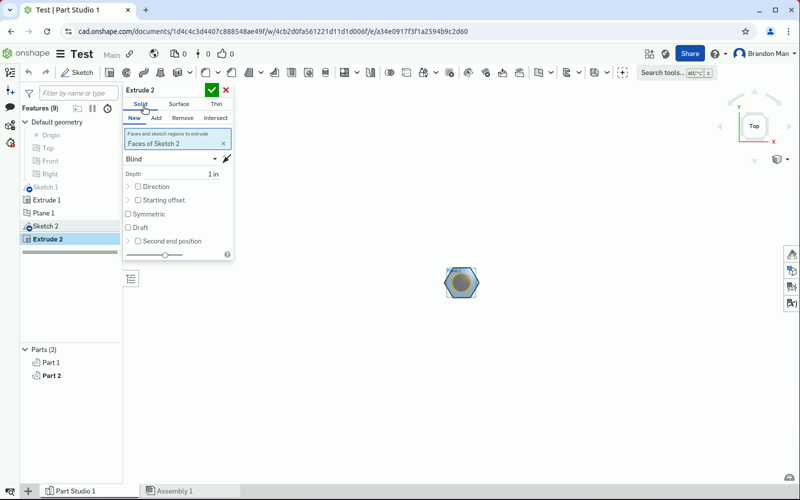
click(143, 106)
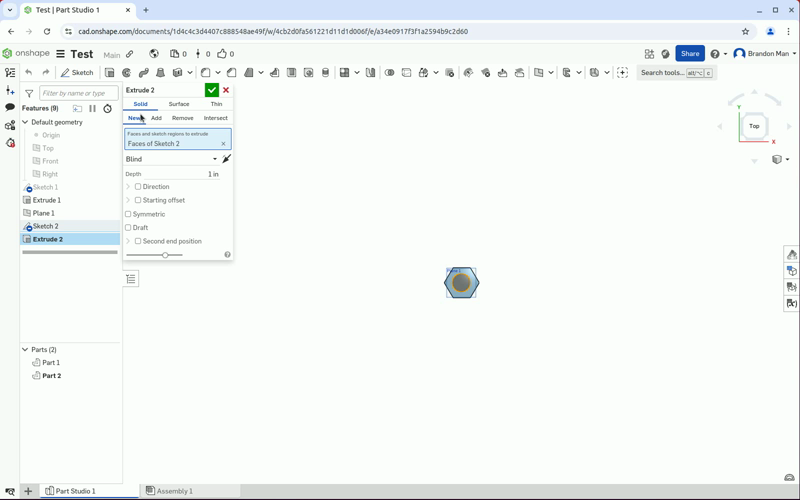
mouse_move(137, 120)
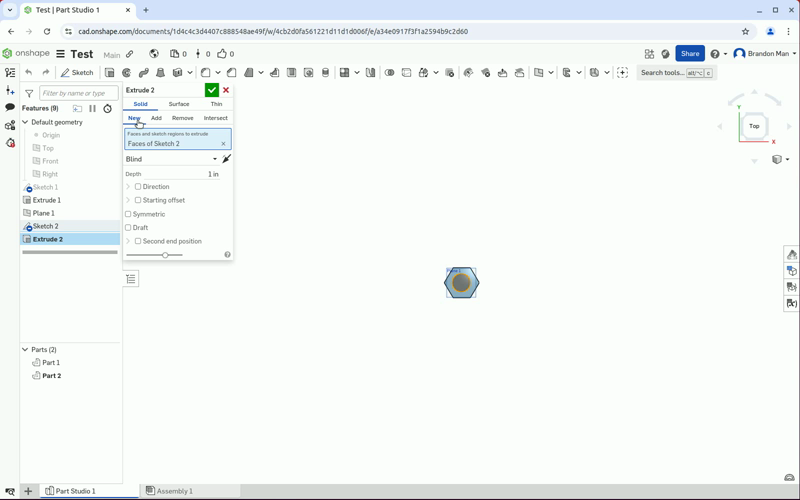
click(137, 120)
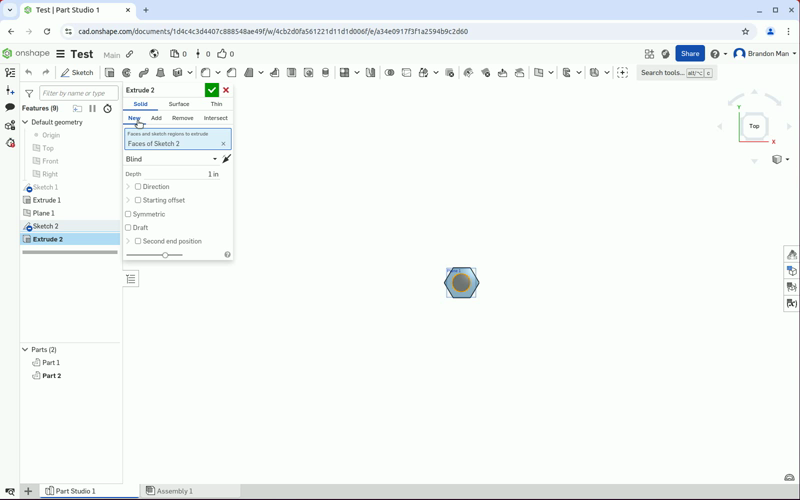
key(tab, 4)
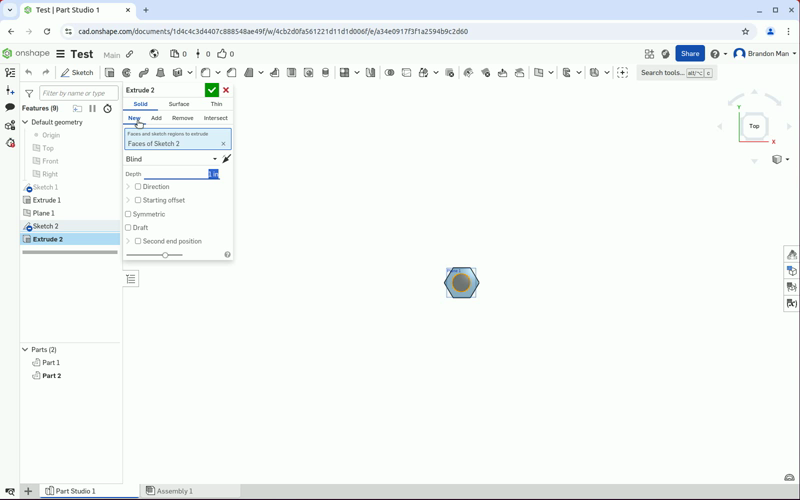
text(20.46)
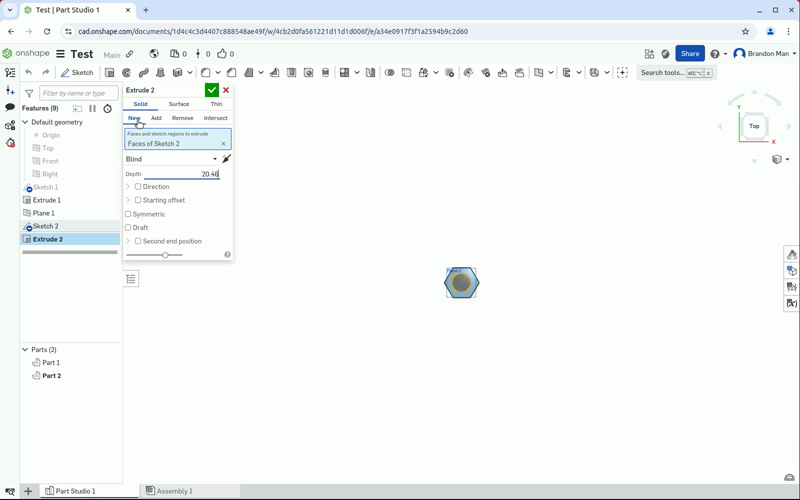
key(enter)
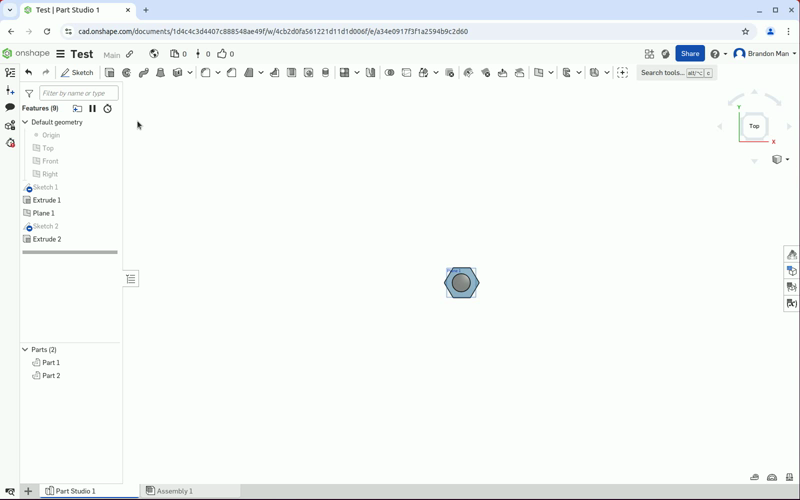
key(shift+h)
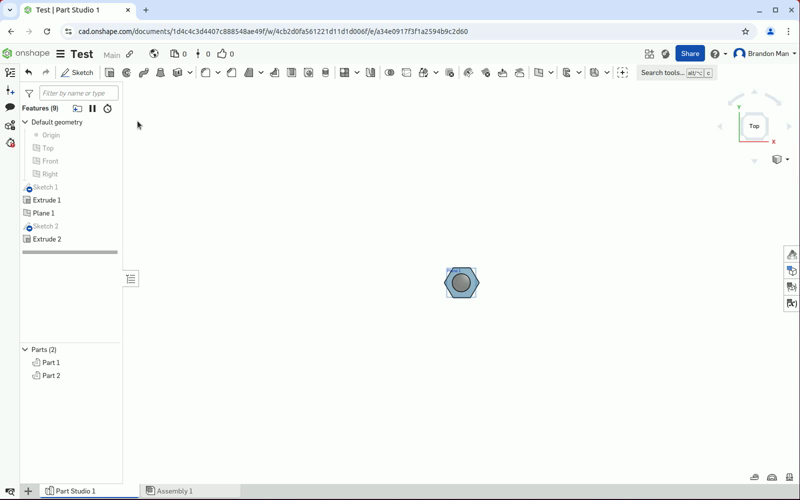
key(shift+h)
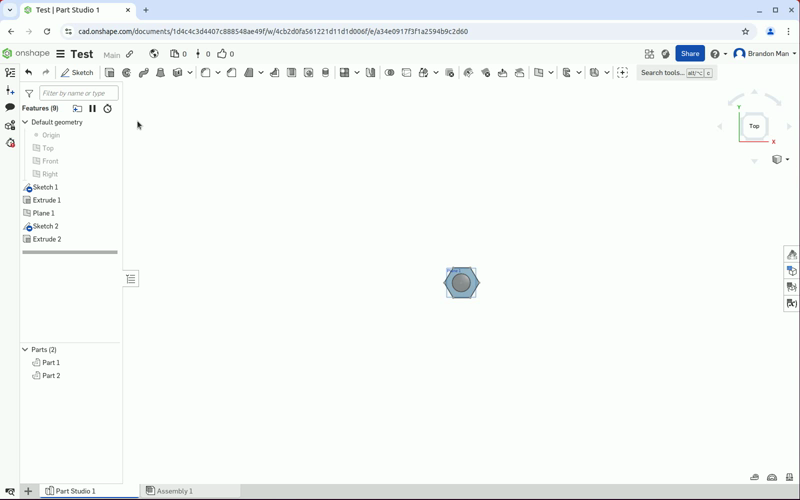
key(shift+7)
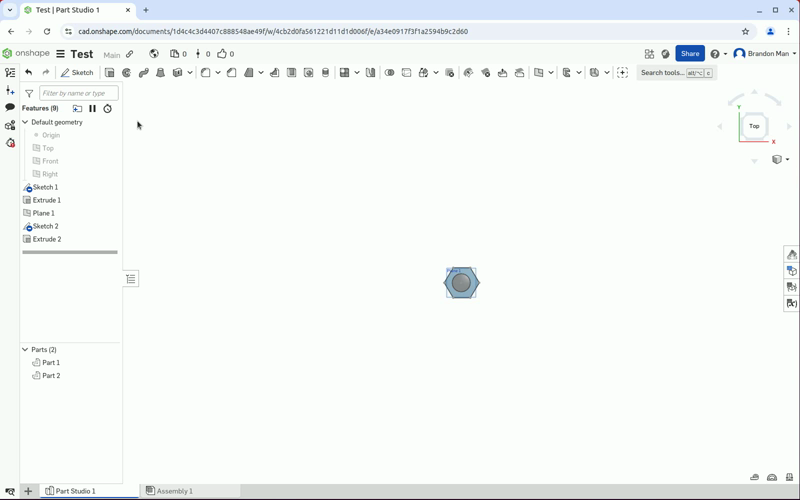
key(up, 3)
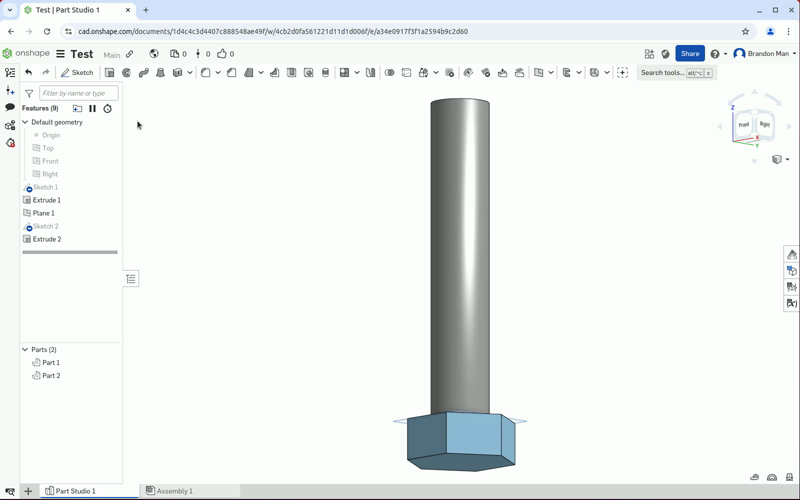
key(left, 3)
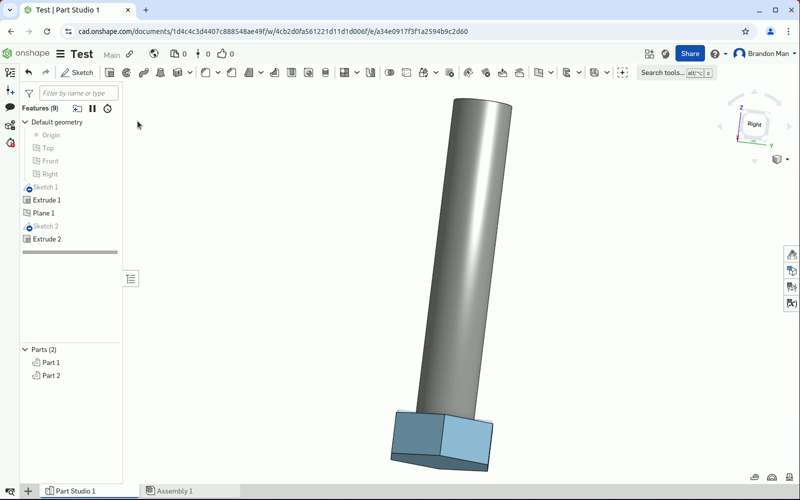
key(right, 3)
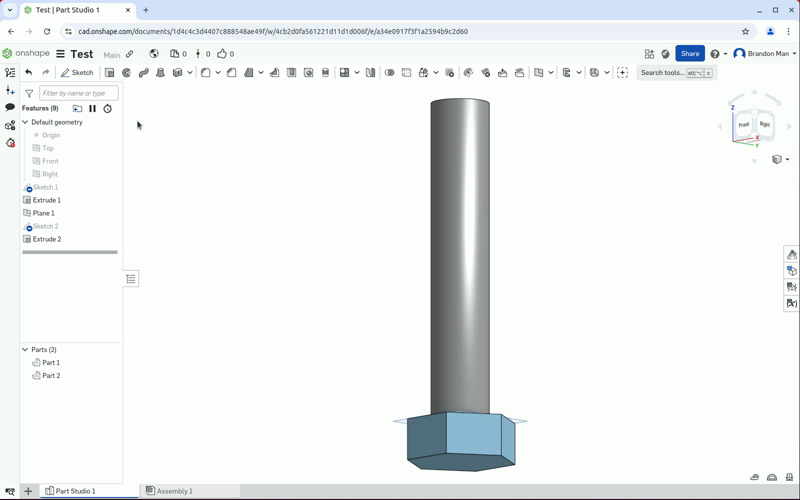
key(down, 3)
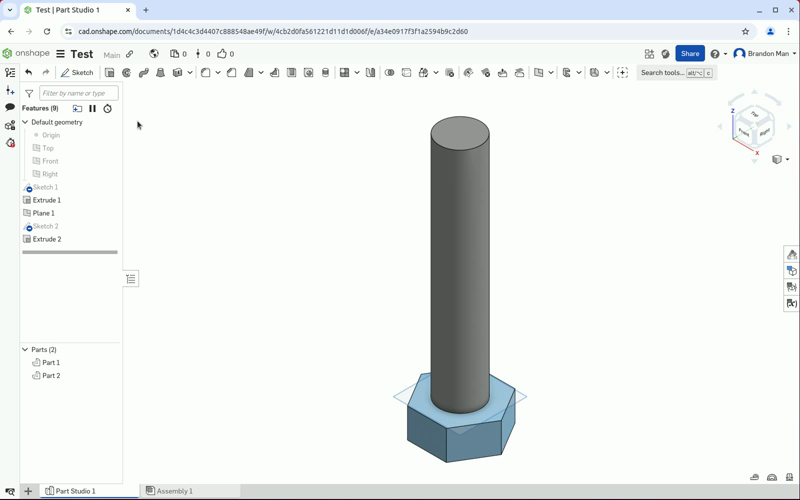
mouse_move(73, 189)
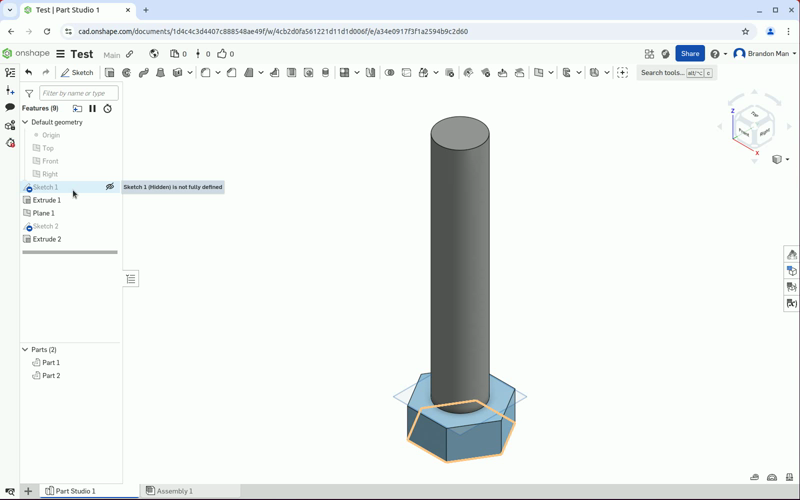
click(73, 189)